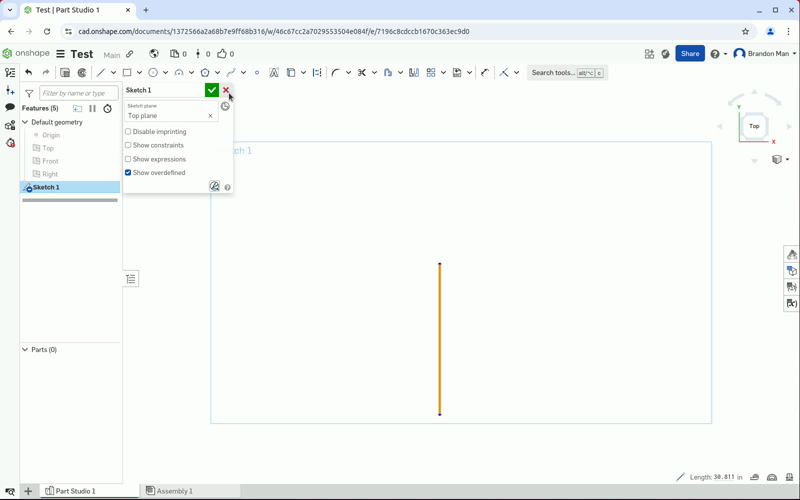
key(shift+h)
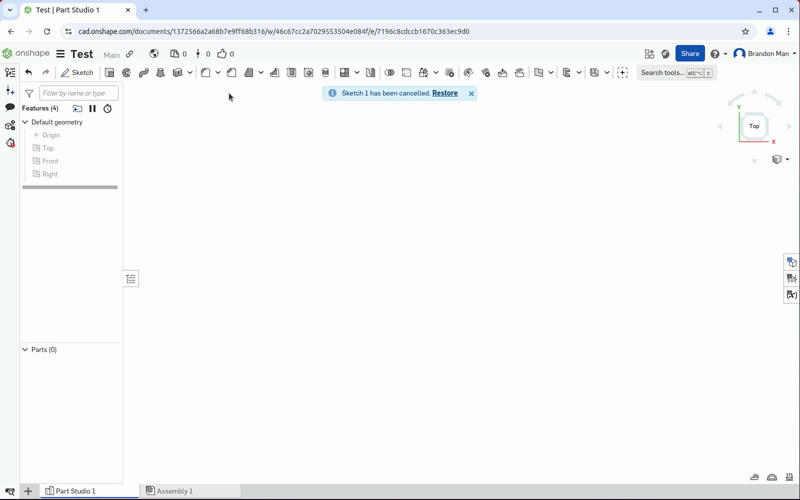
mouse_move(73, 352)
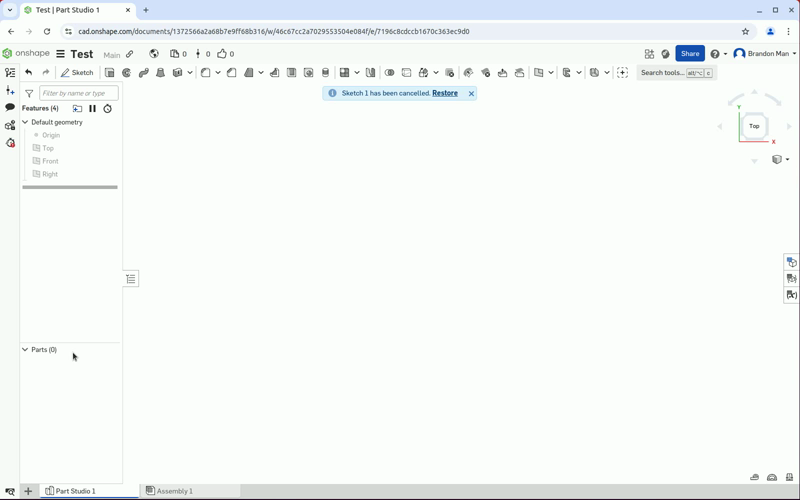
key(y)
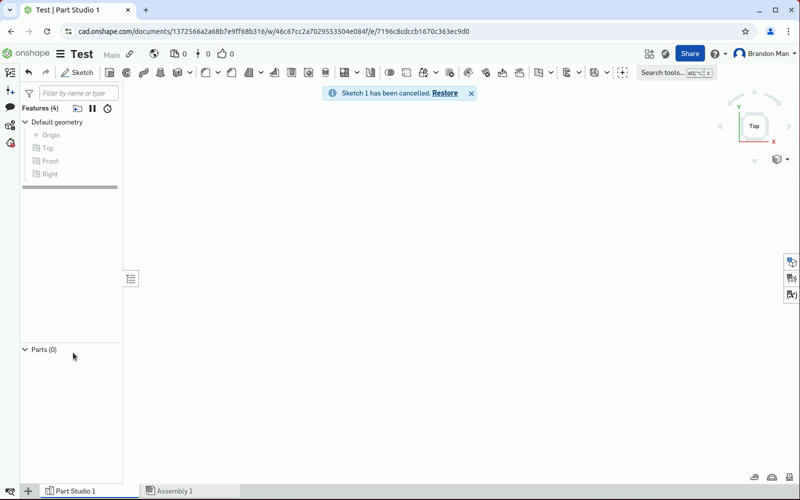
key(shift+p)
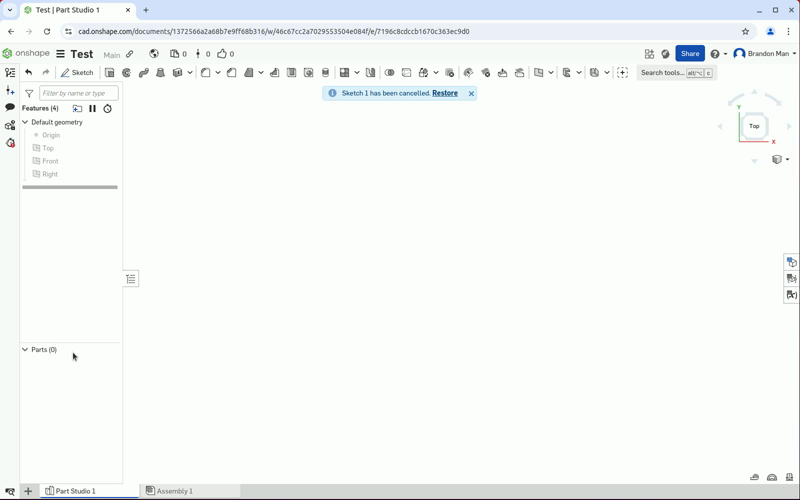
key(space)
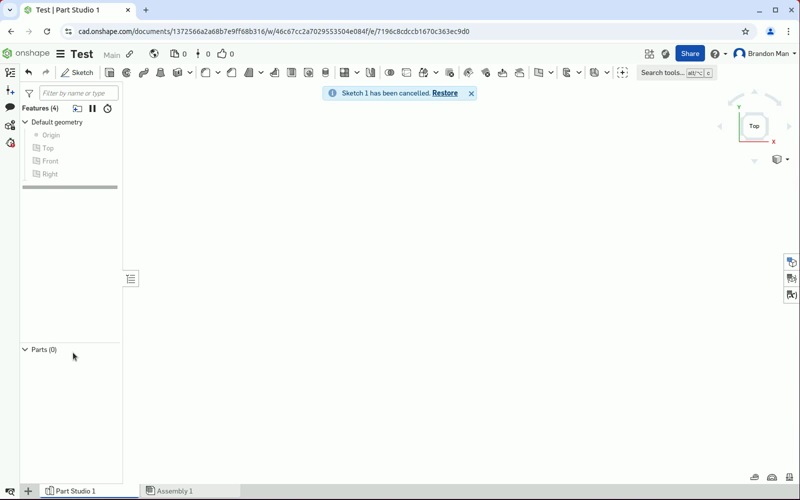
key_down(shift)
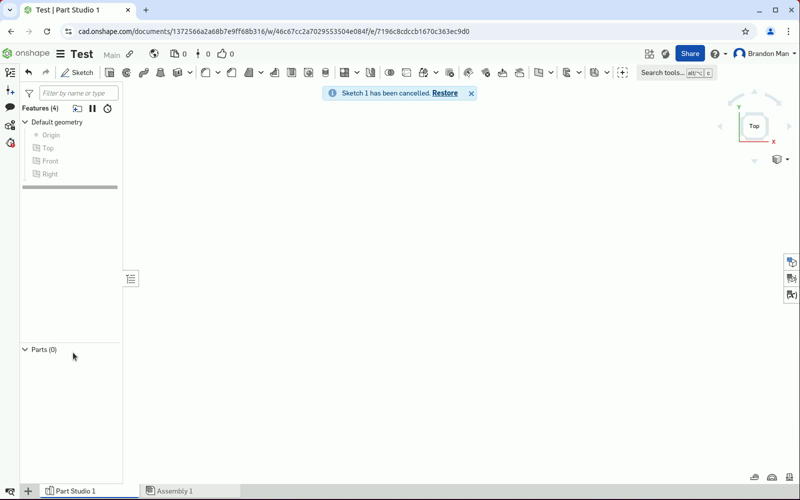
key(up)
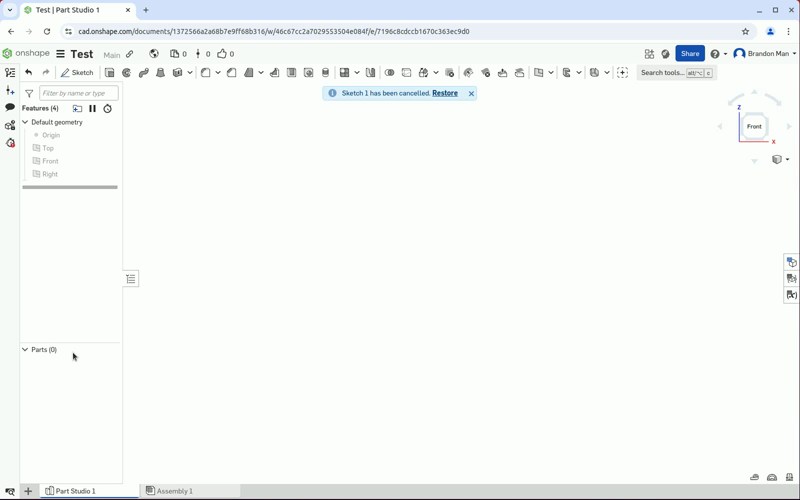
key_up(shift)
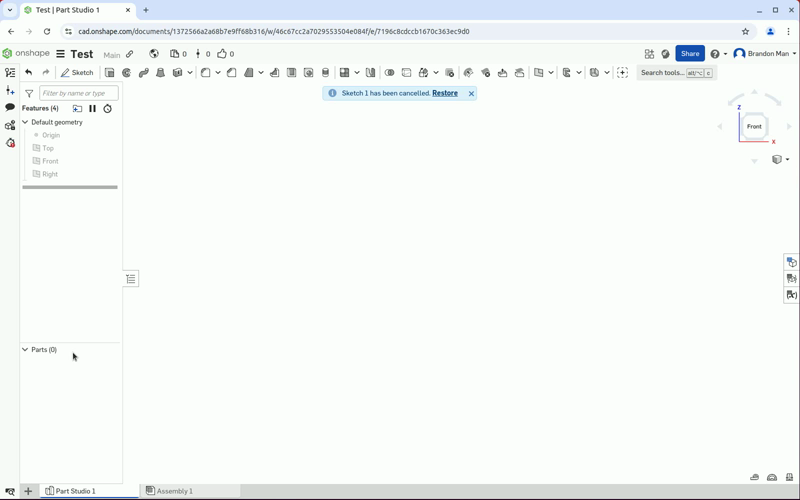
key(space)
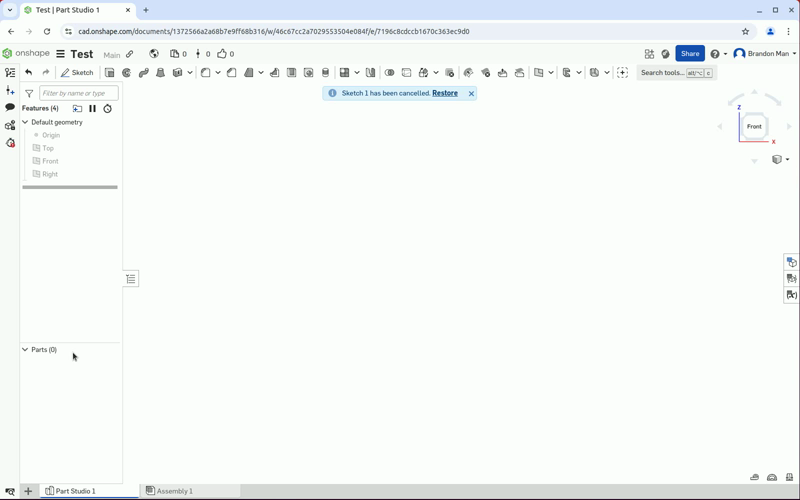
key_down(shift)
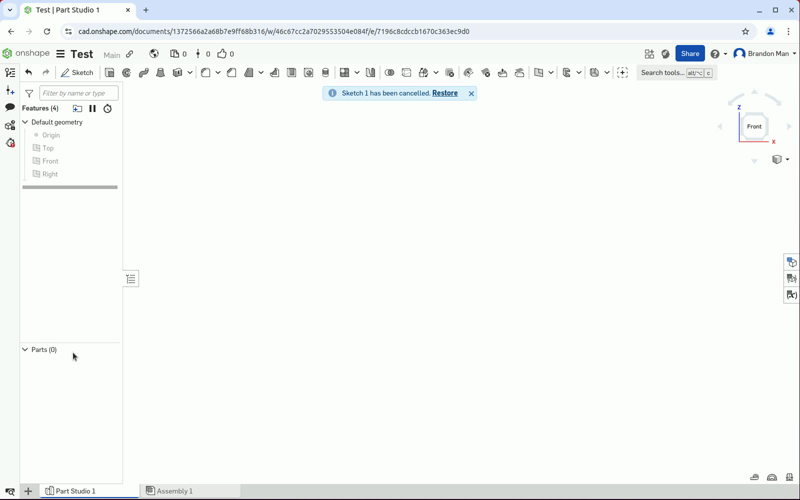
key(left)
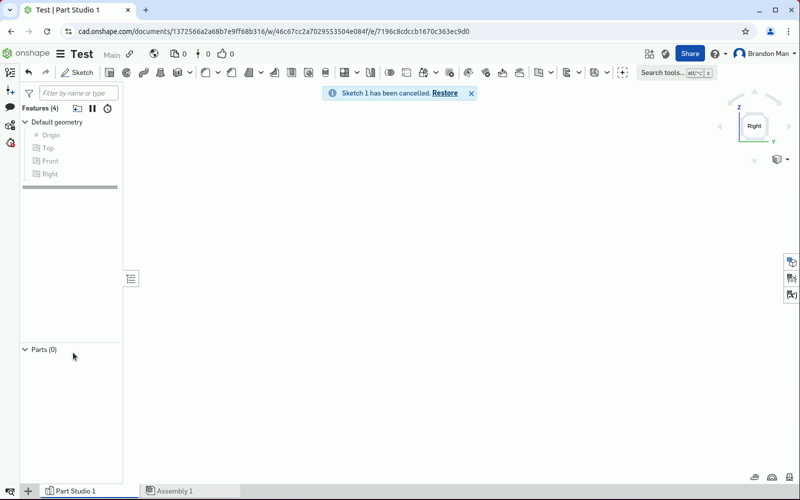
key_up(shift)
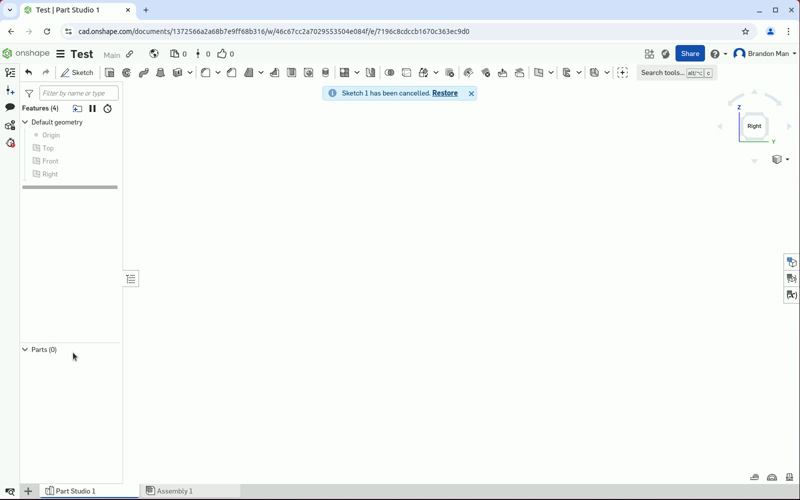
mouse_move(73, 352)
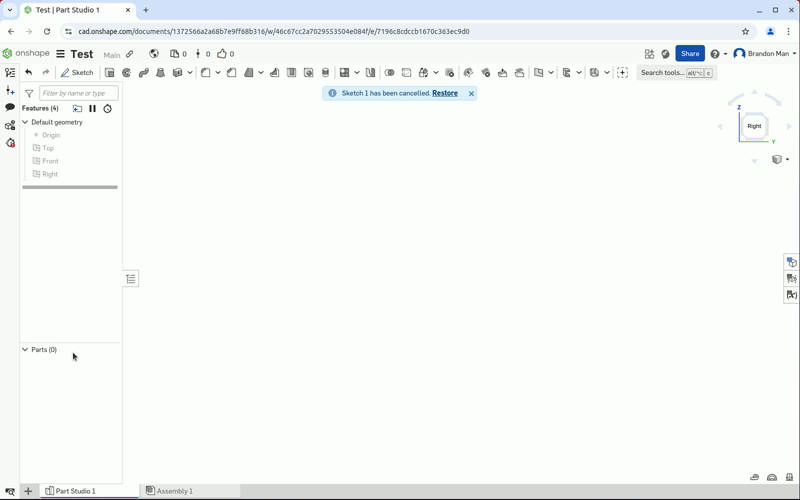
key(shift+y)
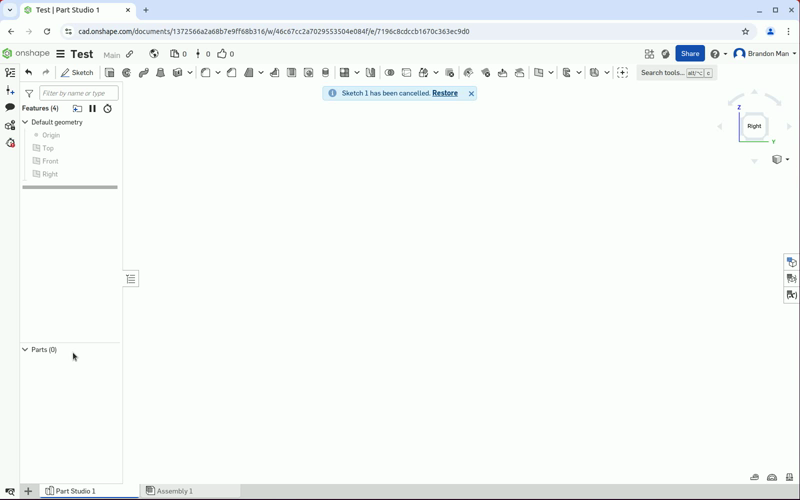
key(shift+s)
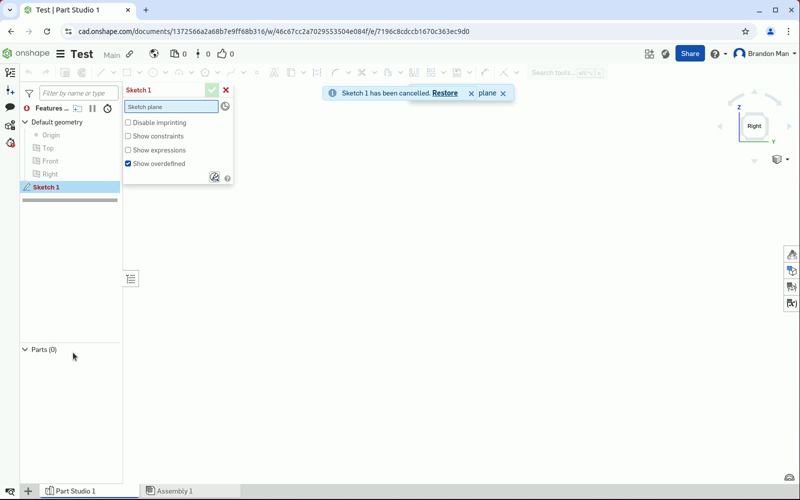
mouse_move(73, 176)
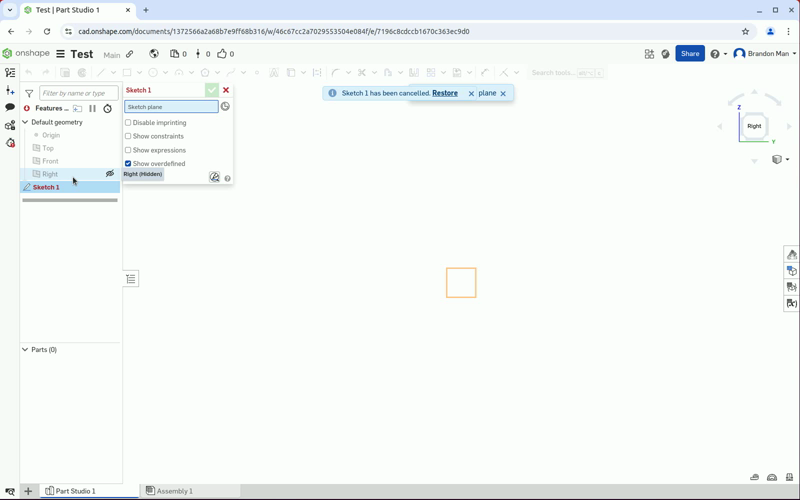
click(73, 176)
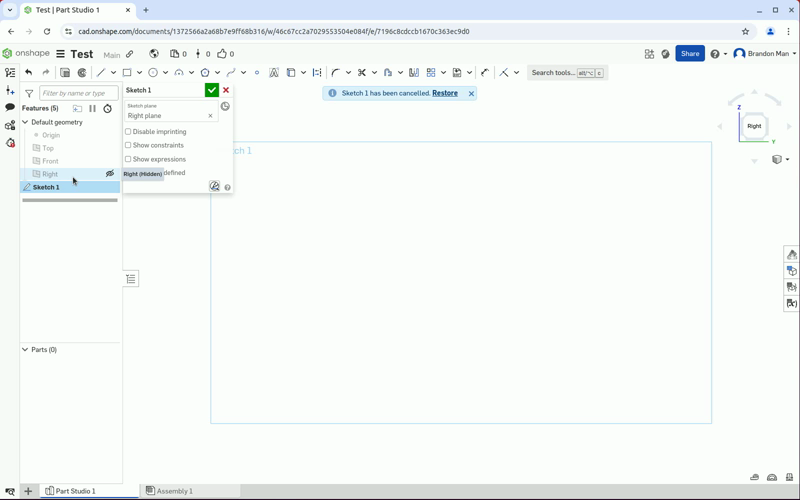
mouse_move(73, 352)
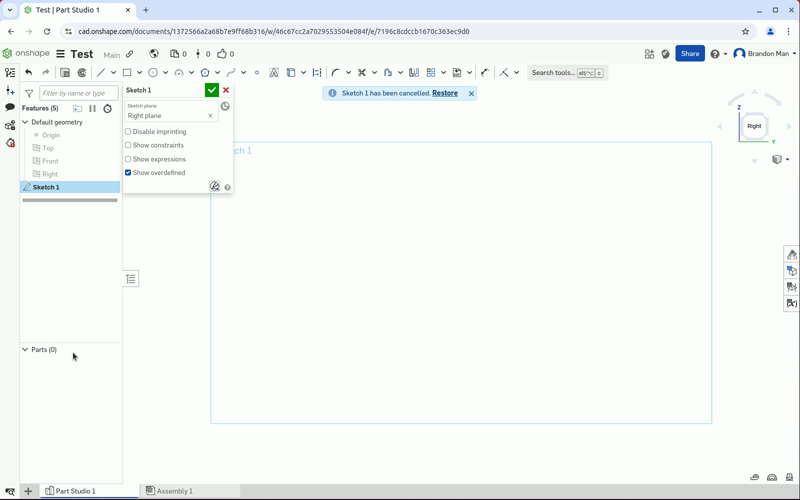
key(y)
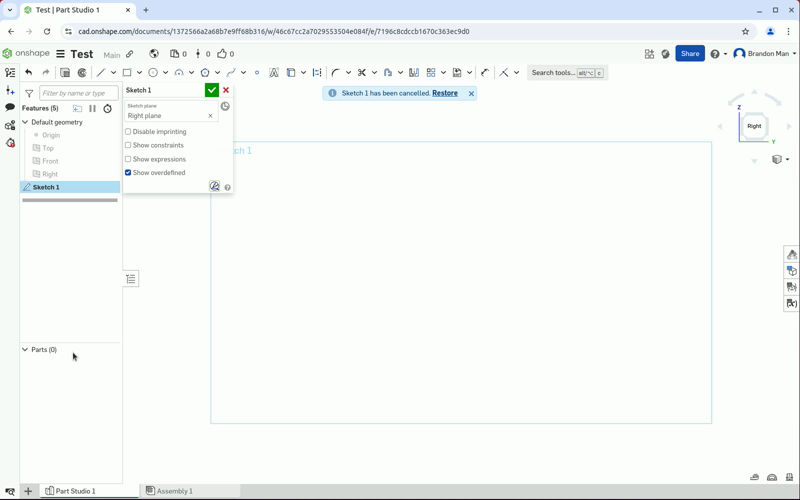
key(l)
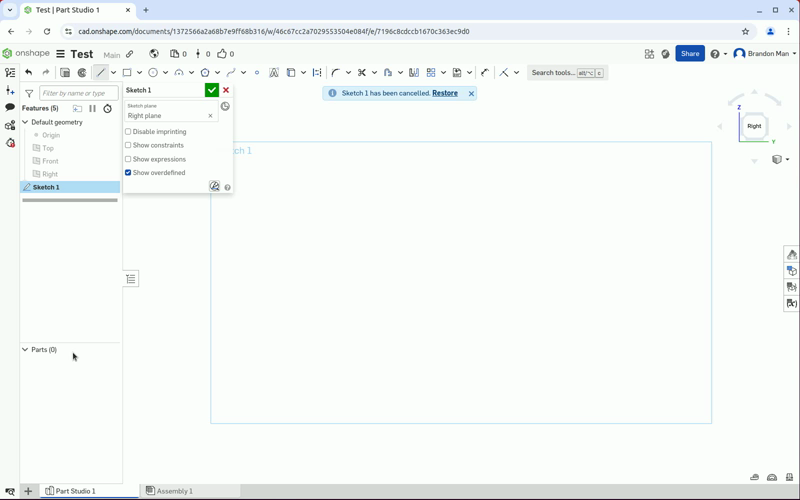
key_down(shift)
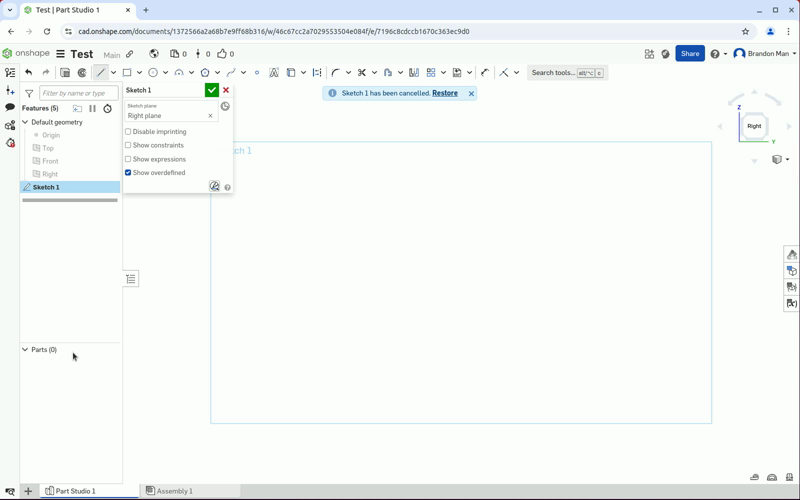
mouse_move(405, 342)
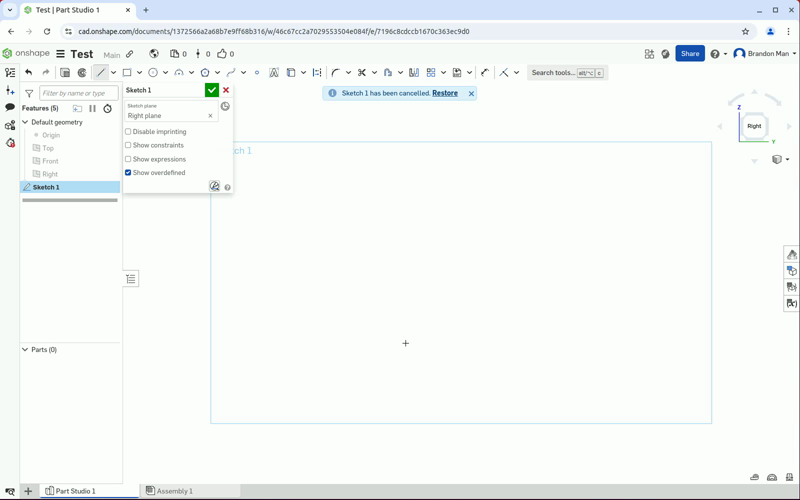
click(405, 342)
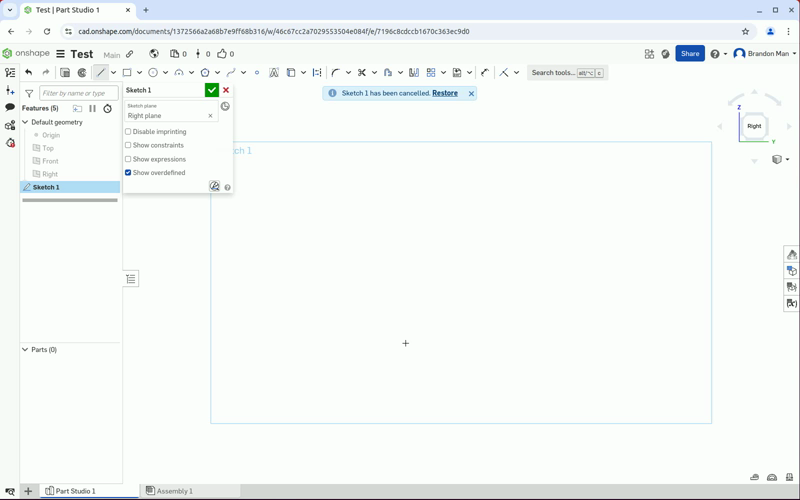
key_up(shift)
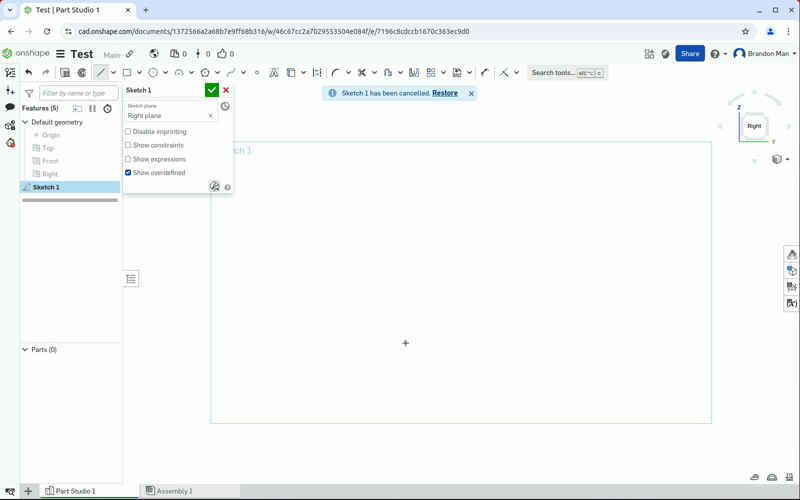
key_down(shift)
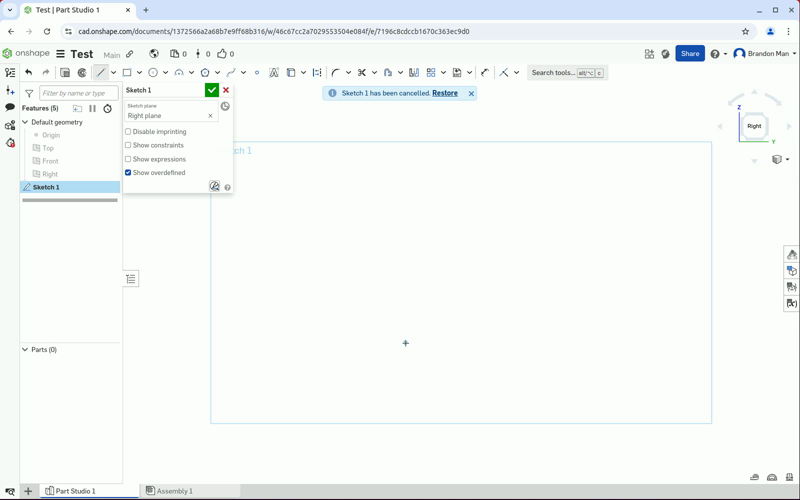
mouse_move(514, 342)
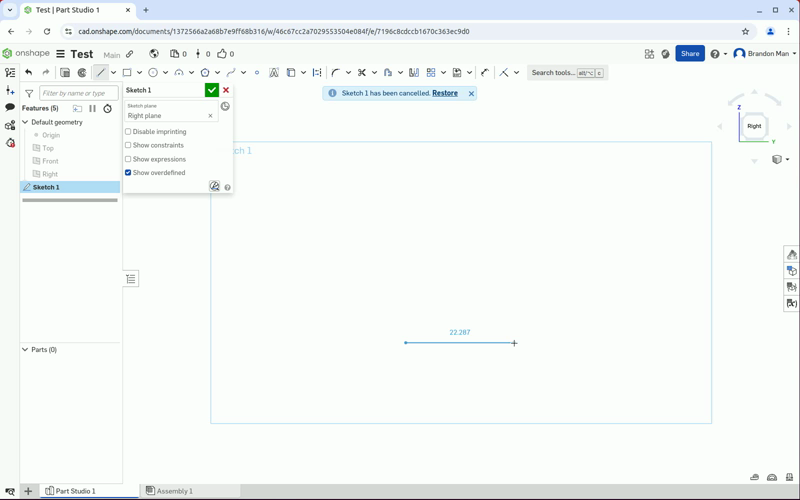
click(514, 342)
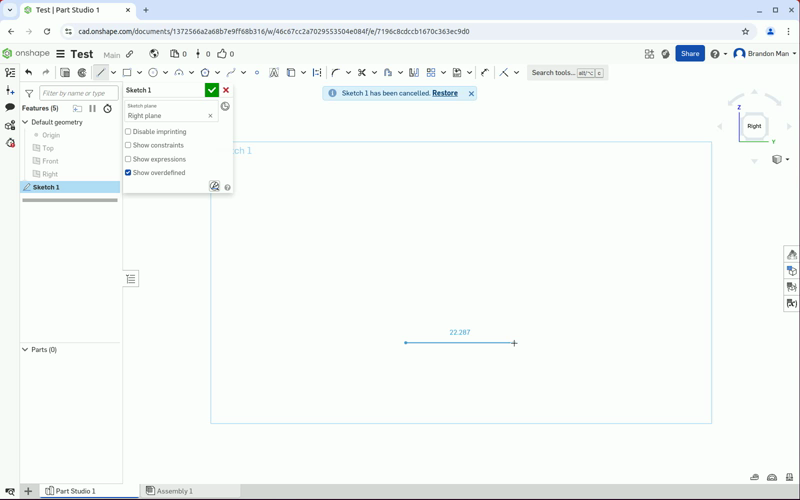
key_up(shift)
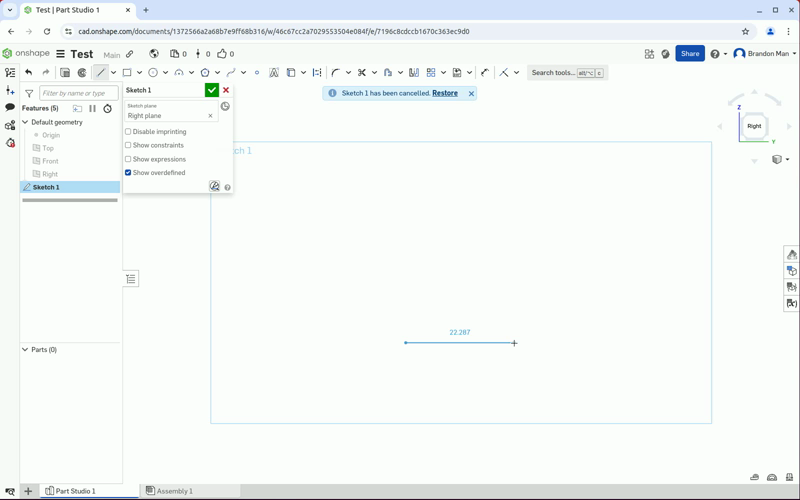
key_down(shift)
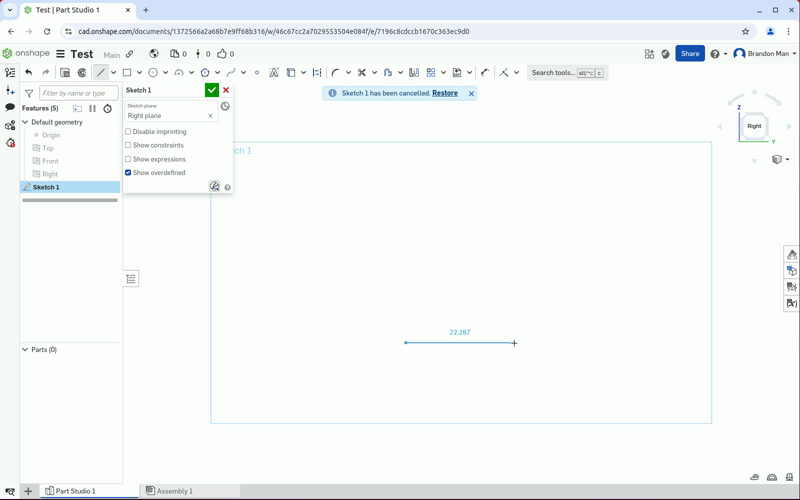
mouse_move(514, 224)
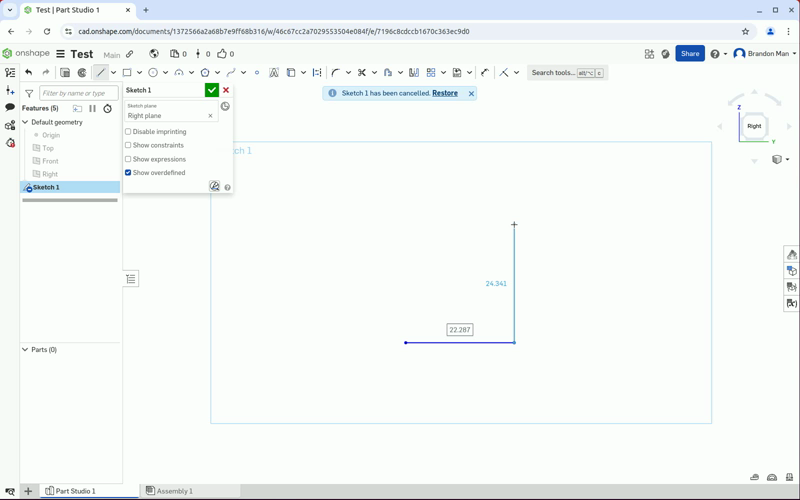
click(514, 224)
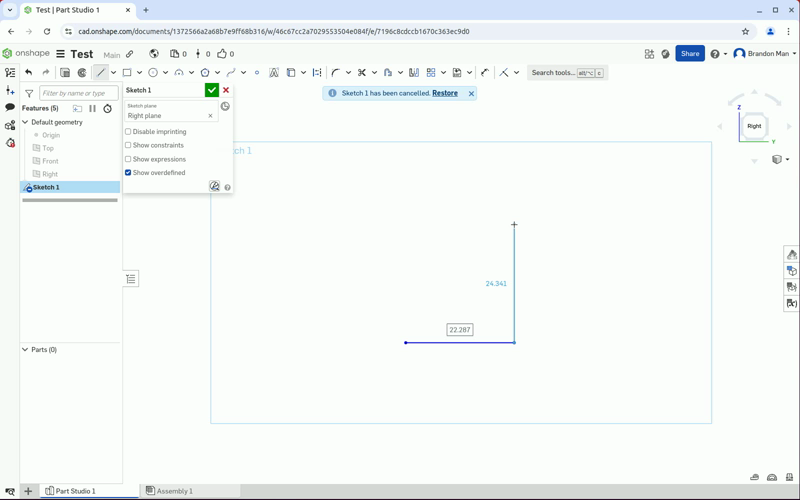
key_up(shift)
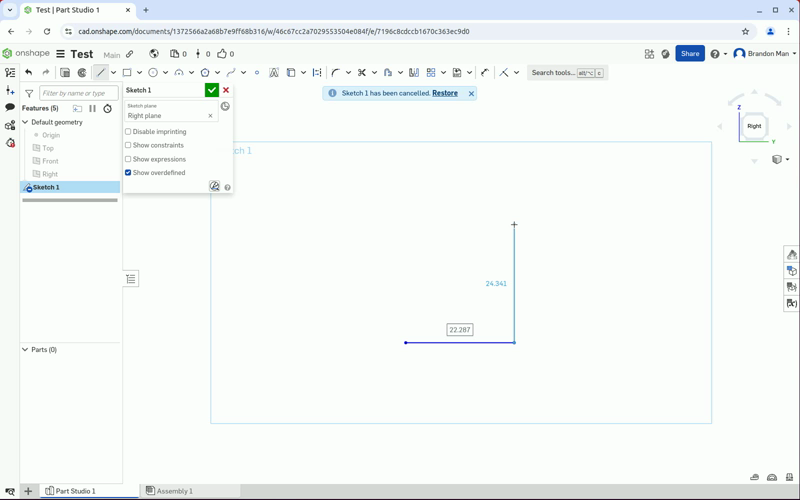
key_down(shift)
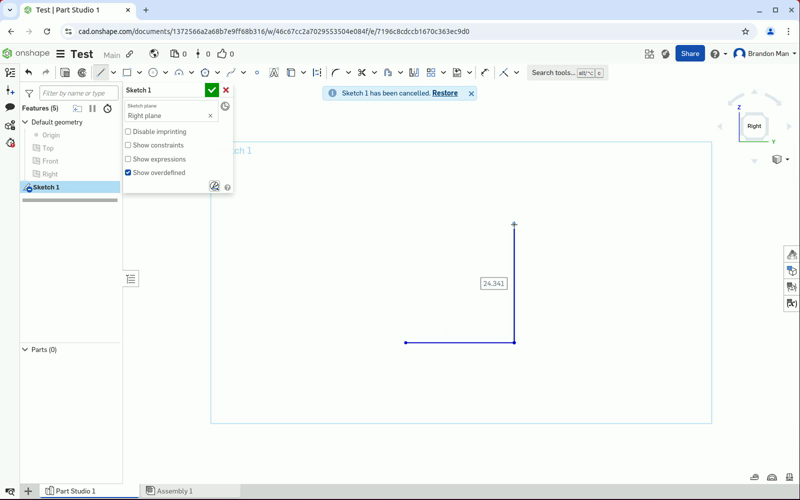
mouse_move(405, 224)
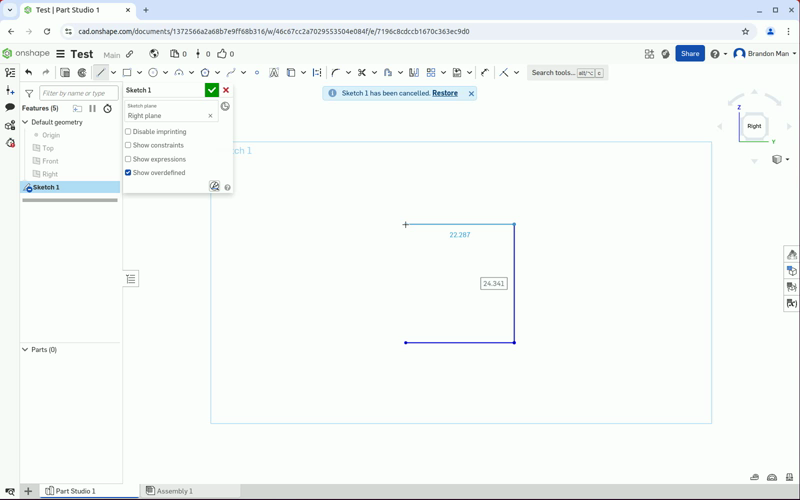
click(405, 224)
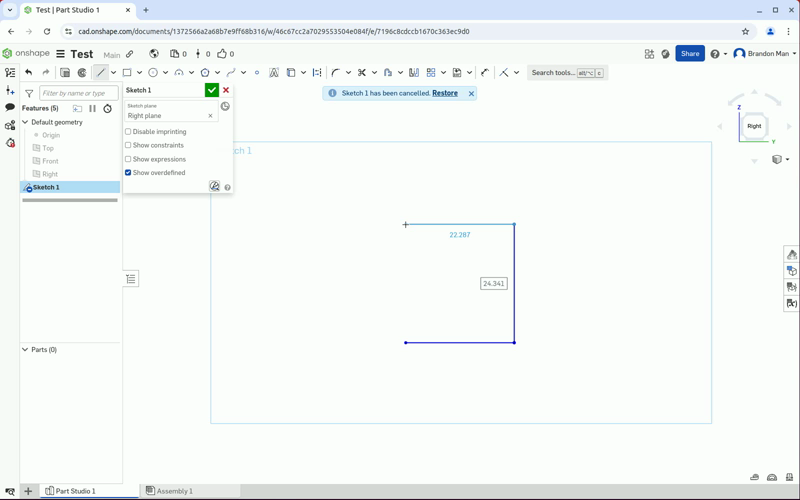
key_up(shift)
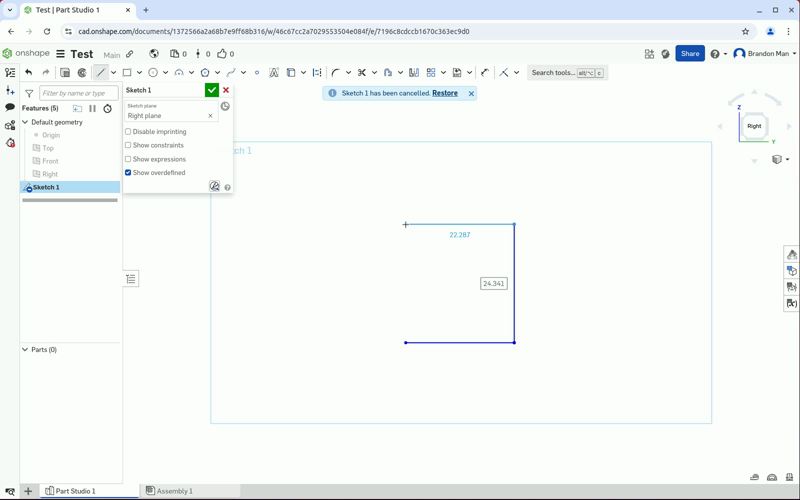
key_down(shift)
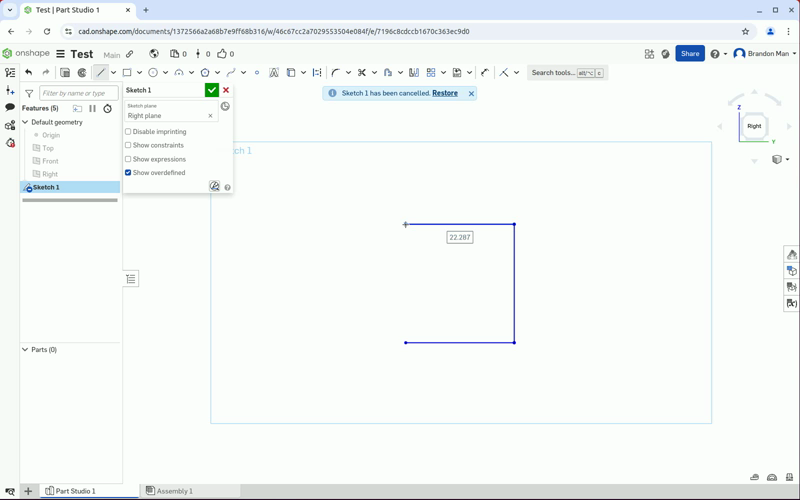
mouse_move(405, 342)
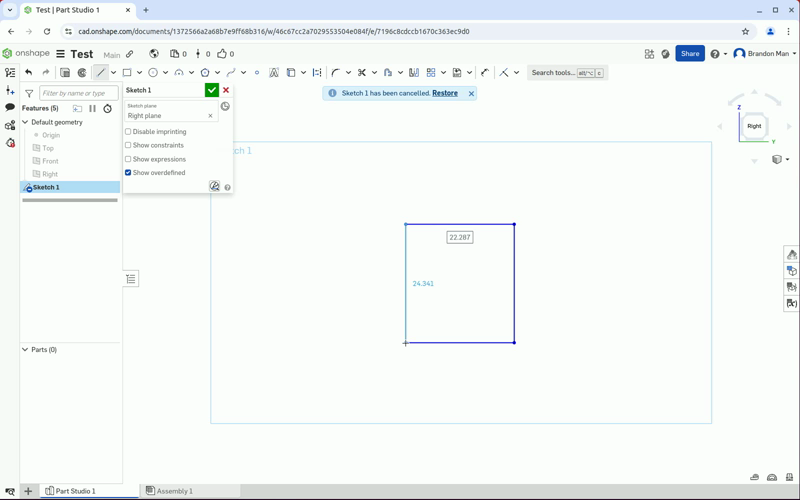
key_up(shift)
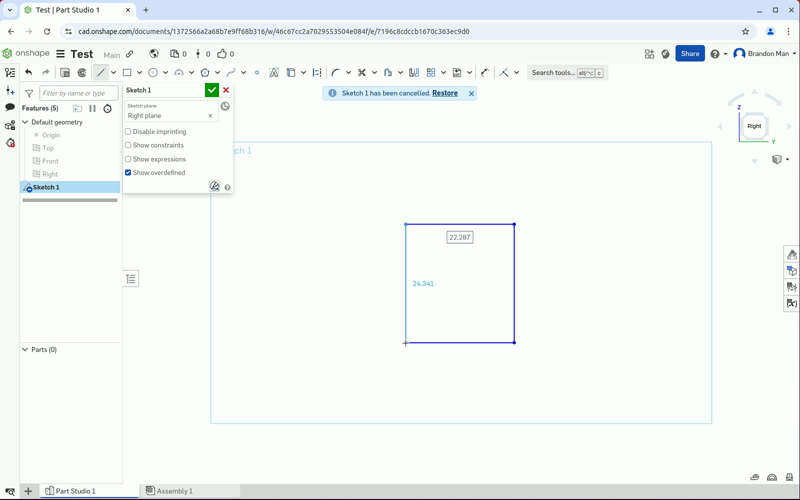
click(405, 342)
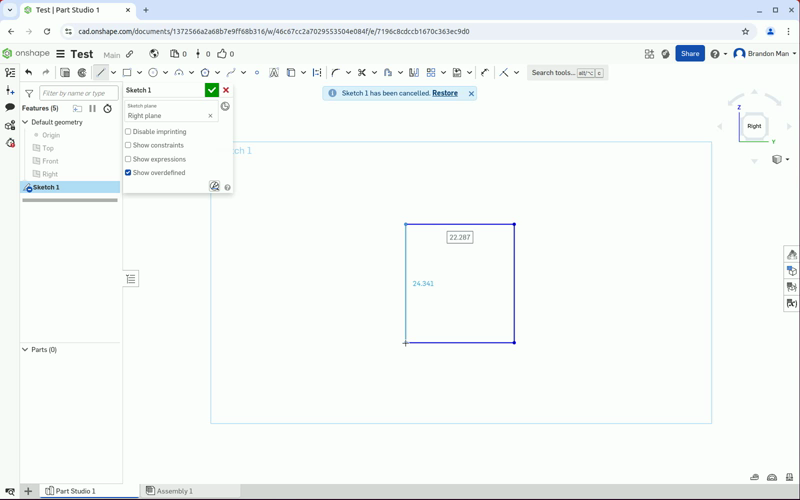
key(esc)
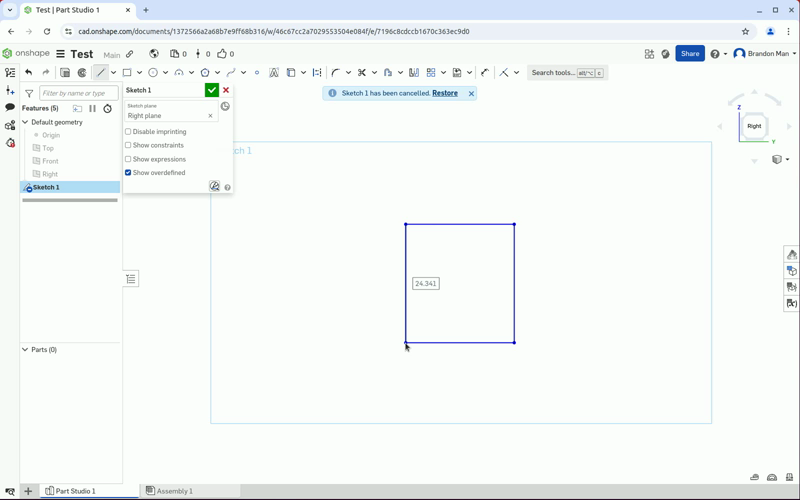
mouse_move(422, 260)
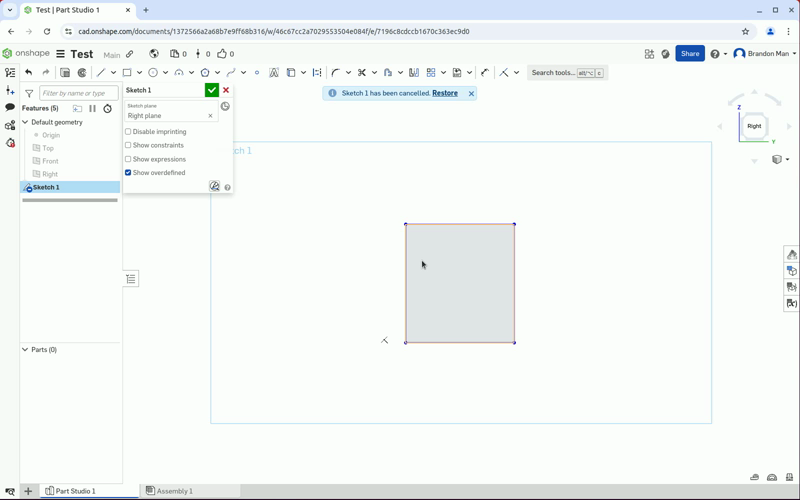
click(422, 260)
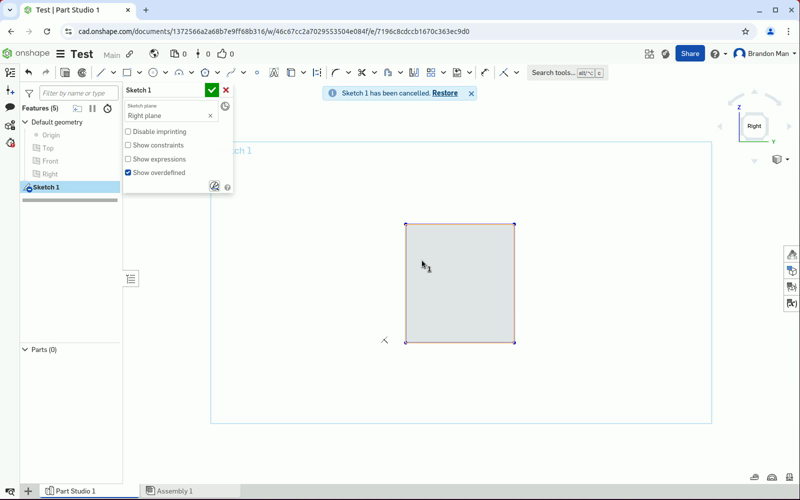
mouse_move(73, 352)
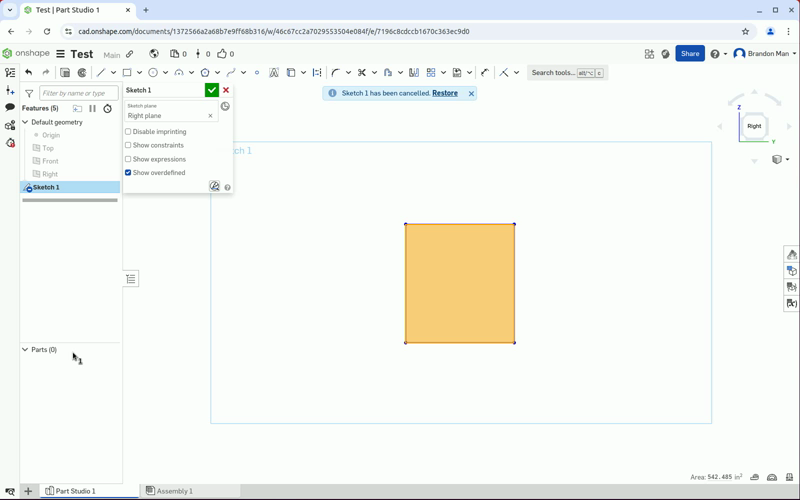
key(shift+y)
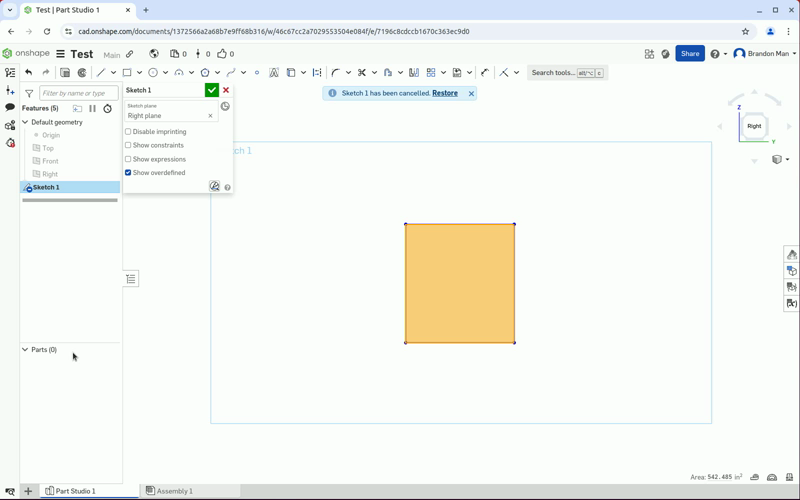
key(shift+e)
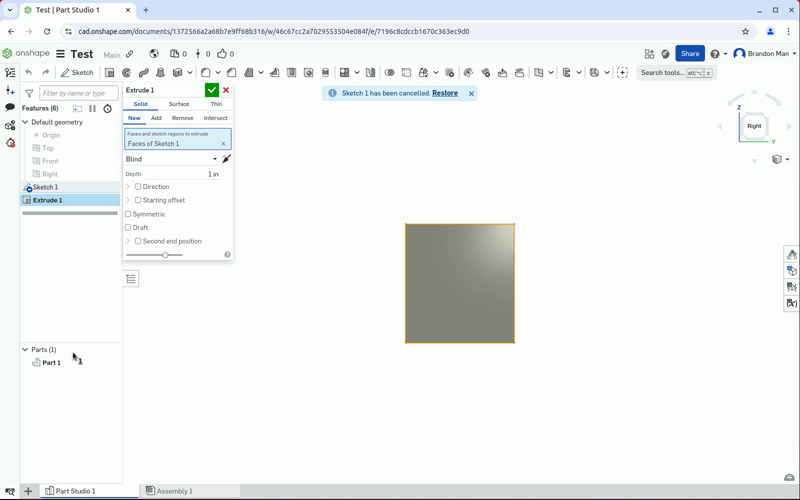
mouse_move(143, 106)
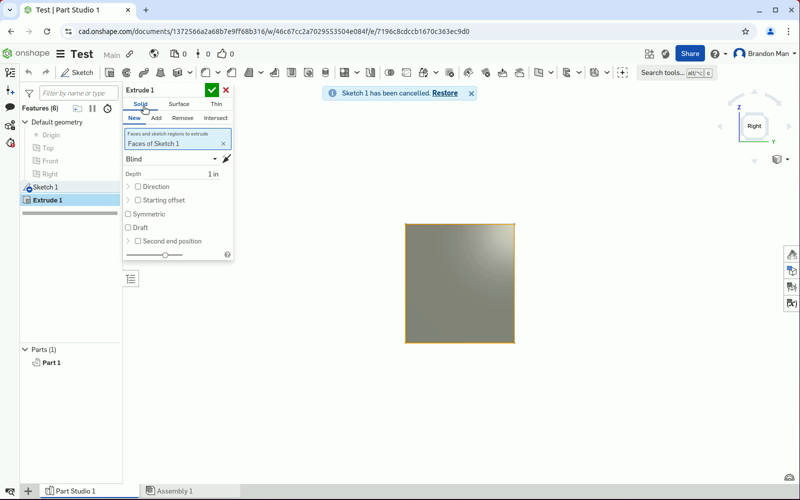
click(143, 106)
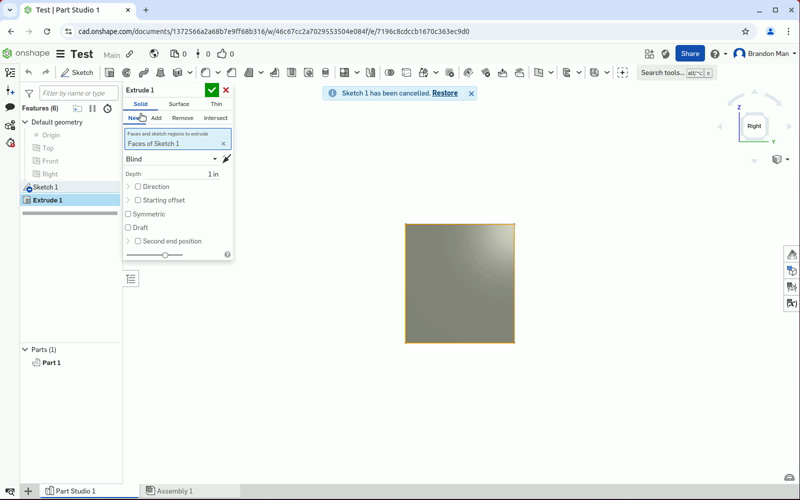
mouse_move(137, 120)
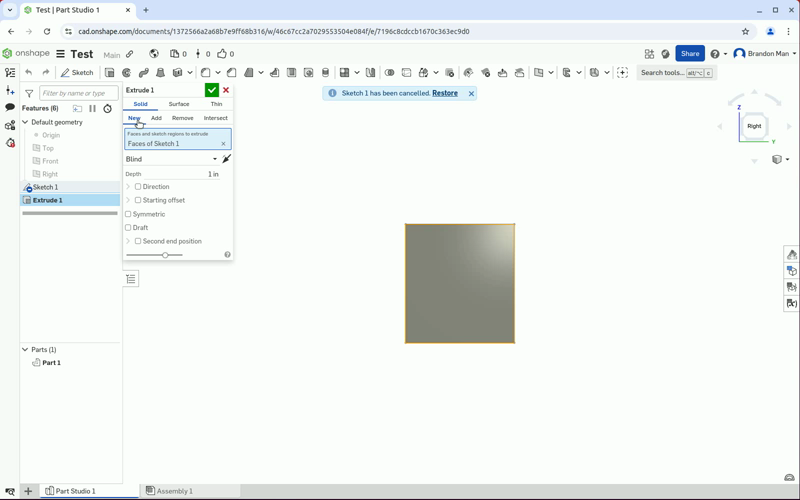
click(137, 120)
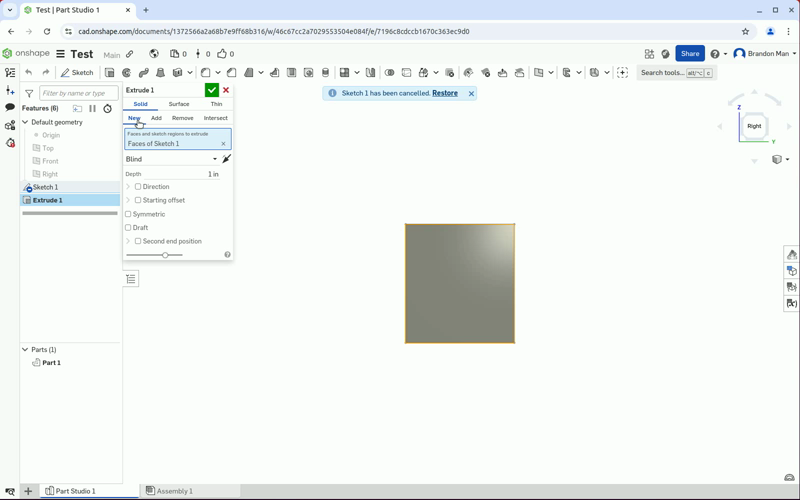
key(tab, 4)
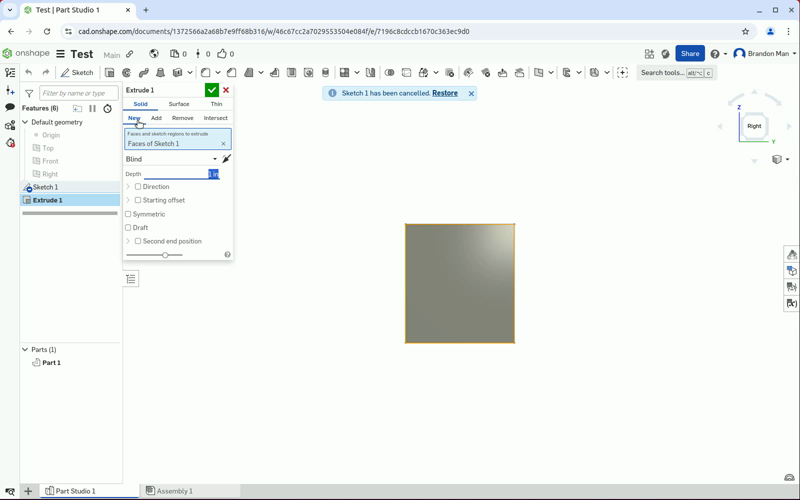
text(-23.108)
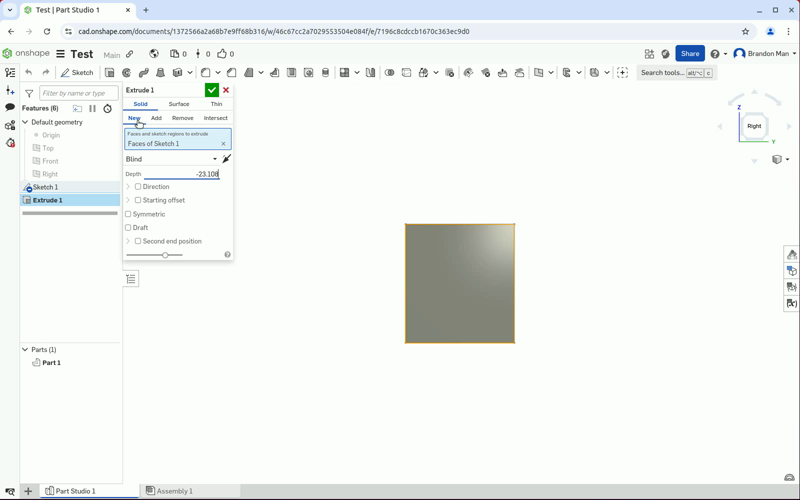
key(enter)
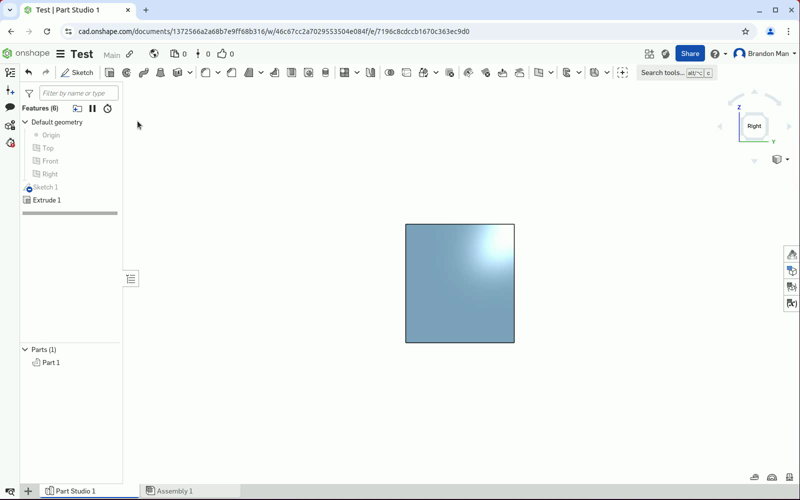
key(shift+h)
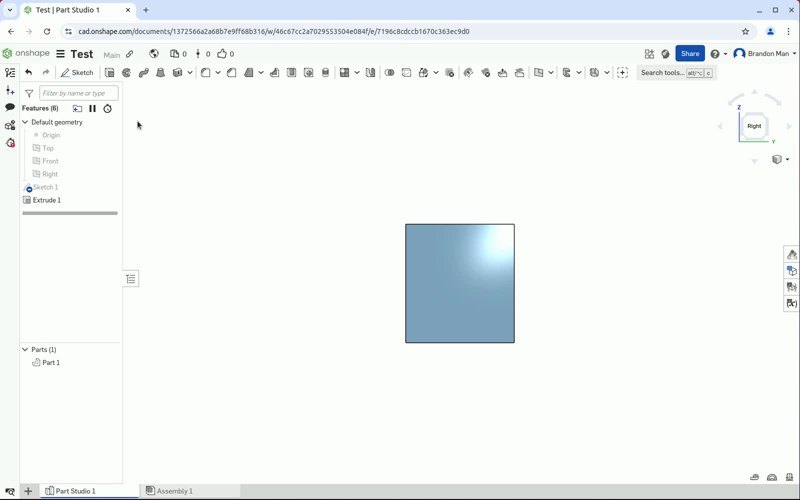
key(shift+h)
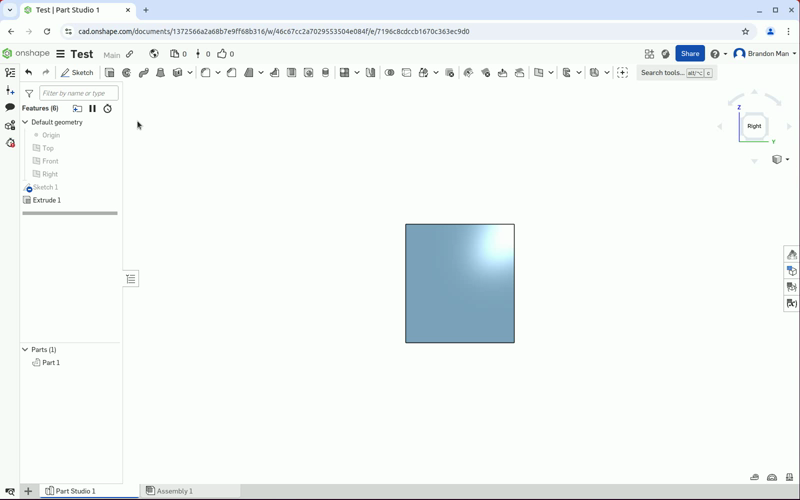
mouse_move(73, 189)
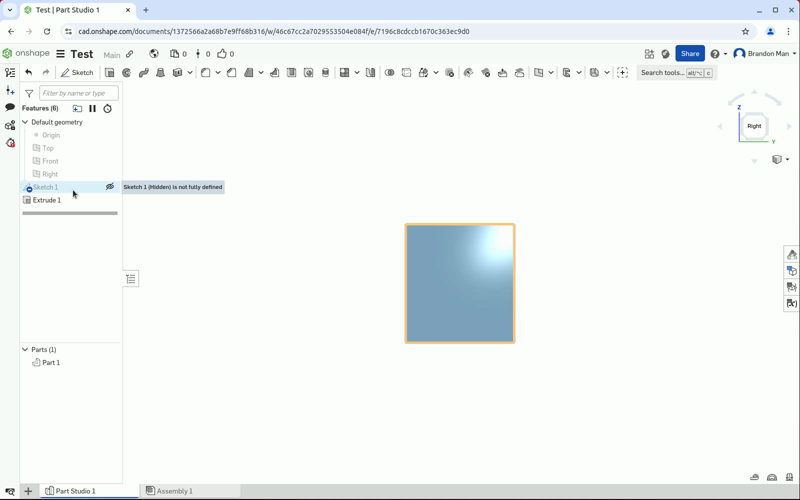
click(73, 189)
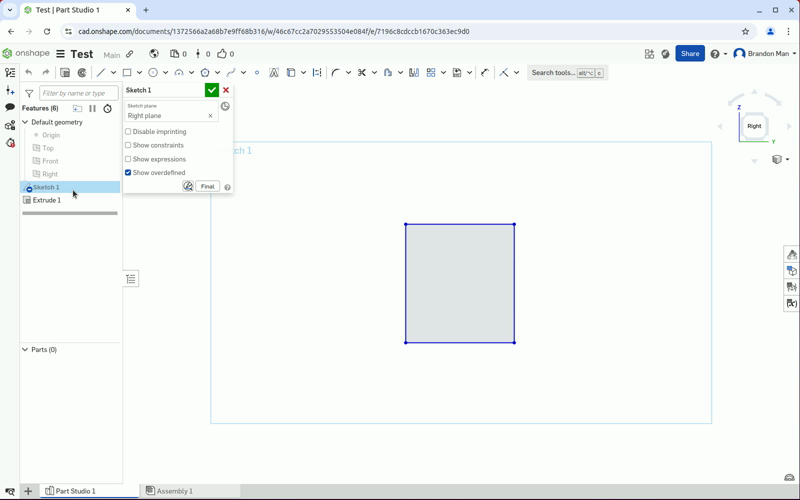
mouse_move(229, 92)
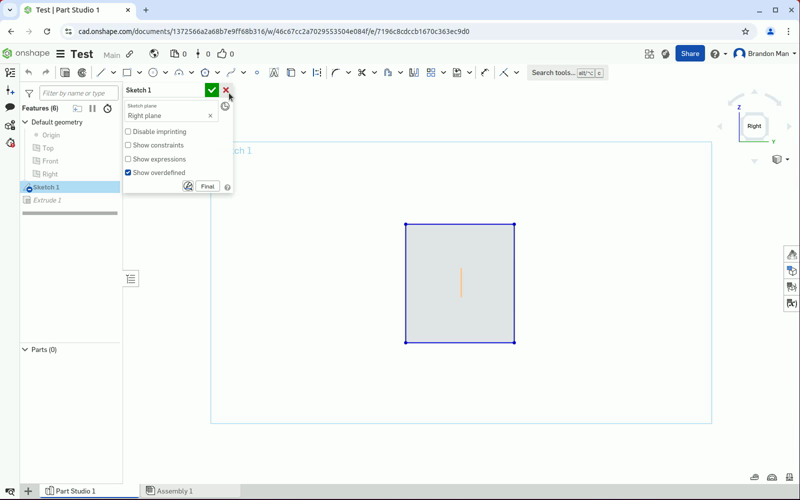
click(229, 92)
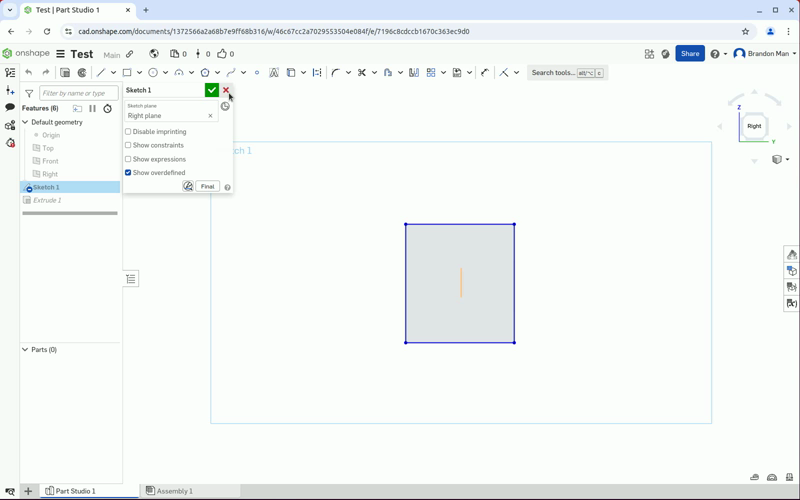
key(shift+s)
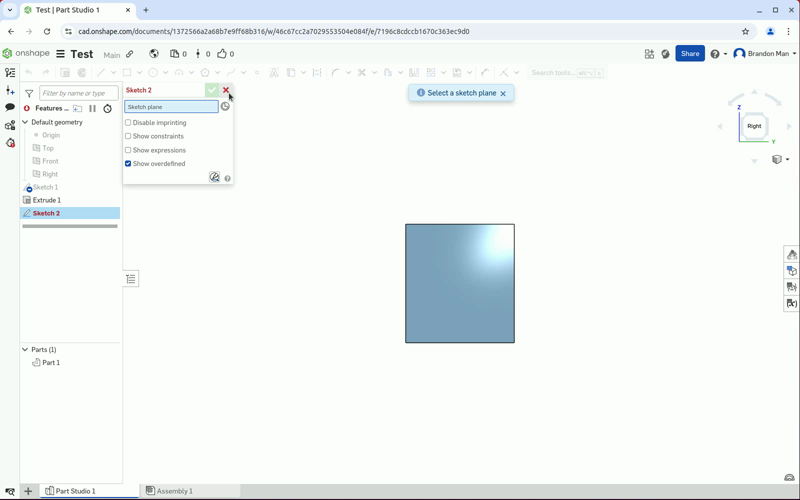
mouse_move(73, 176)
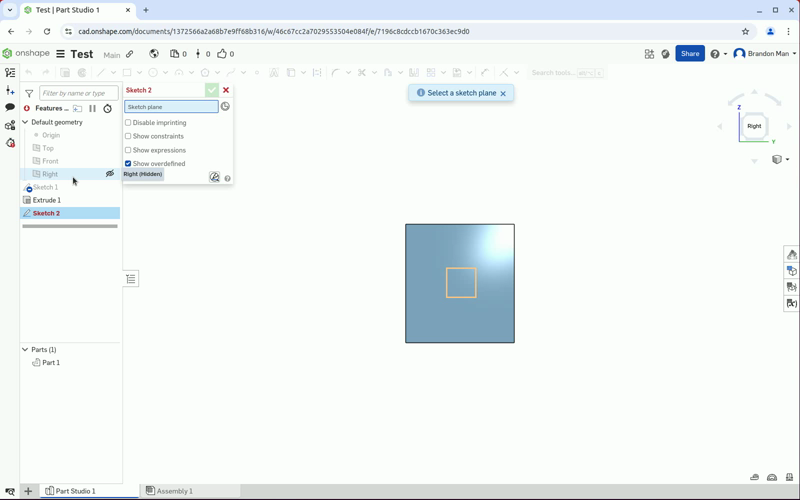
click(73, 176)
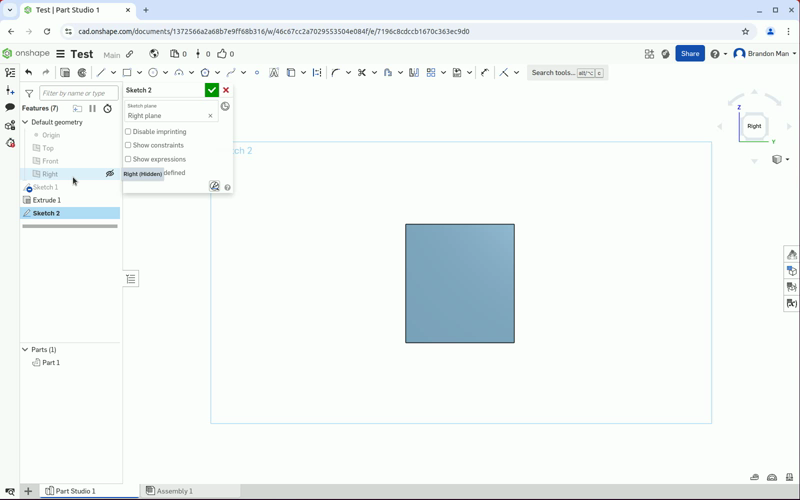
mouse_move(73, 352)
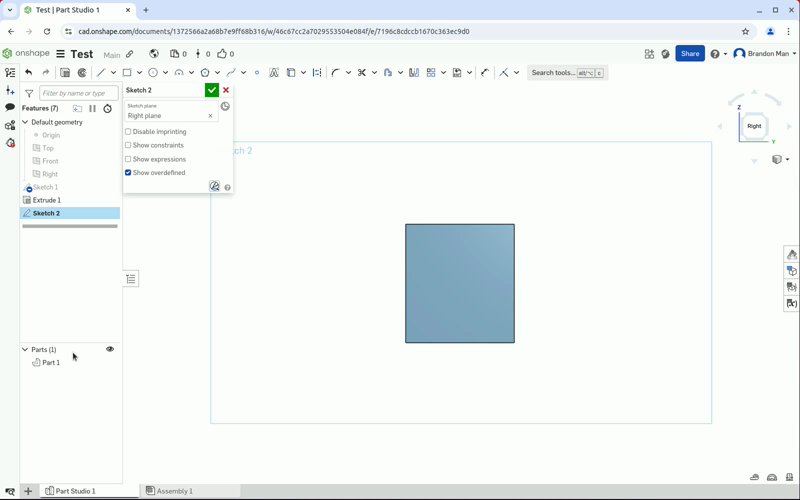
key(y)
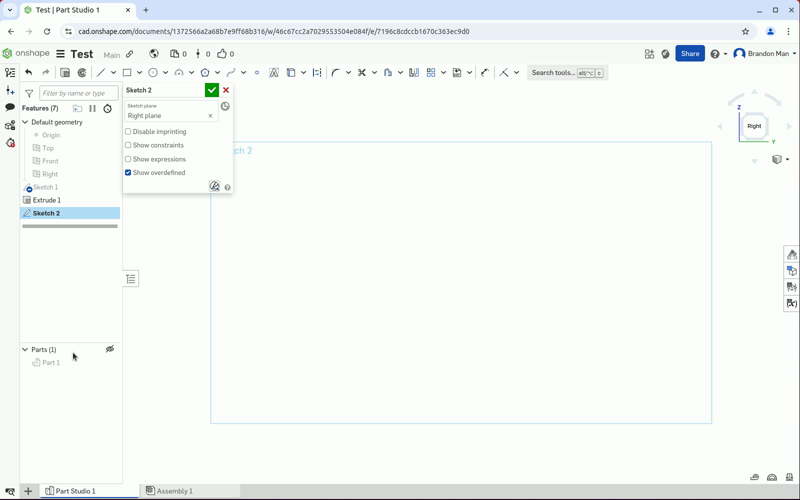
key(l)
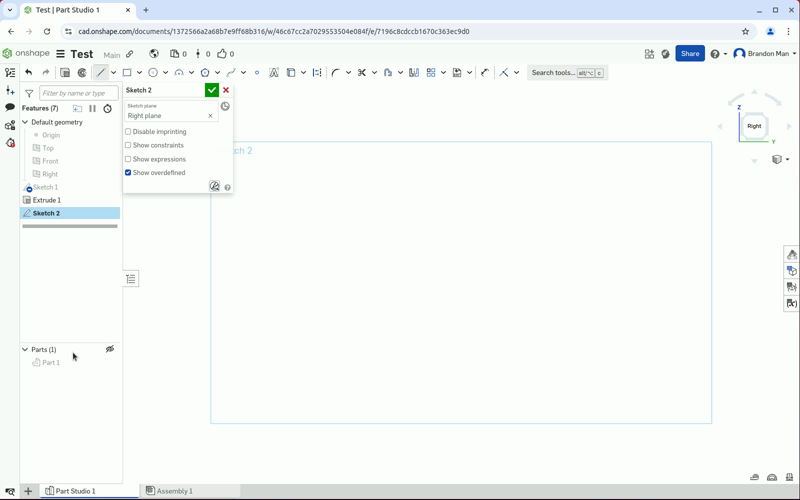
key_down(shift)
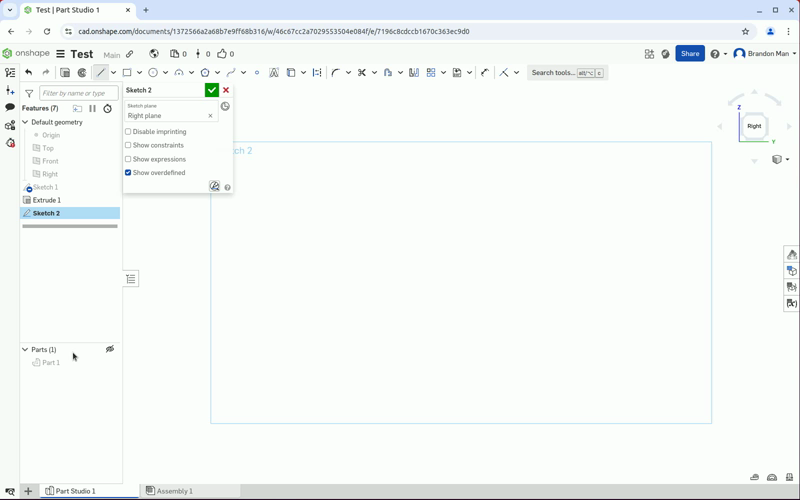
mouse_move(444, 293)
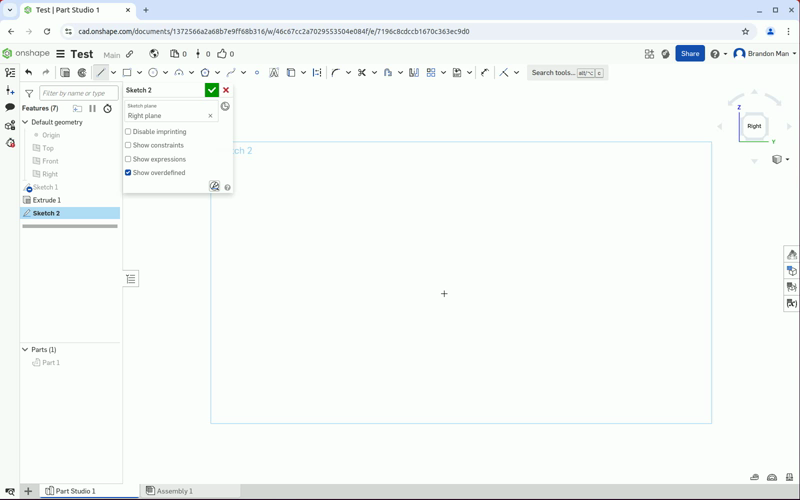
click(444, 293)
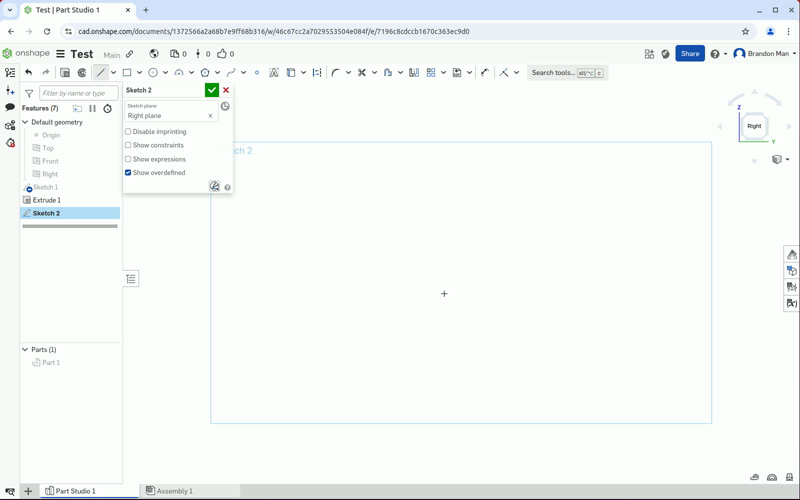
key_up(shift)
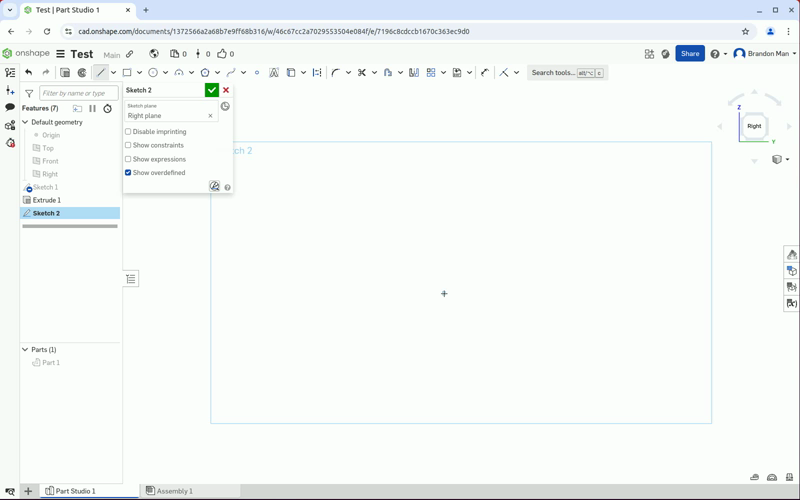
key_down(shift)
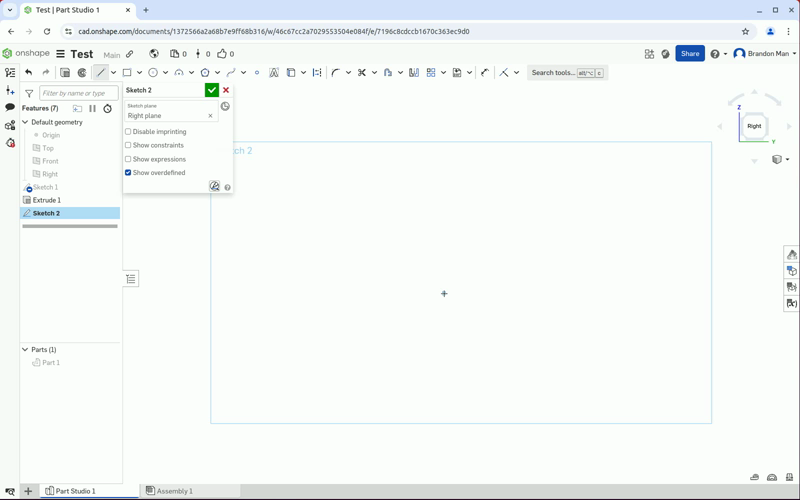
mouse_move(474, 293)
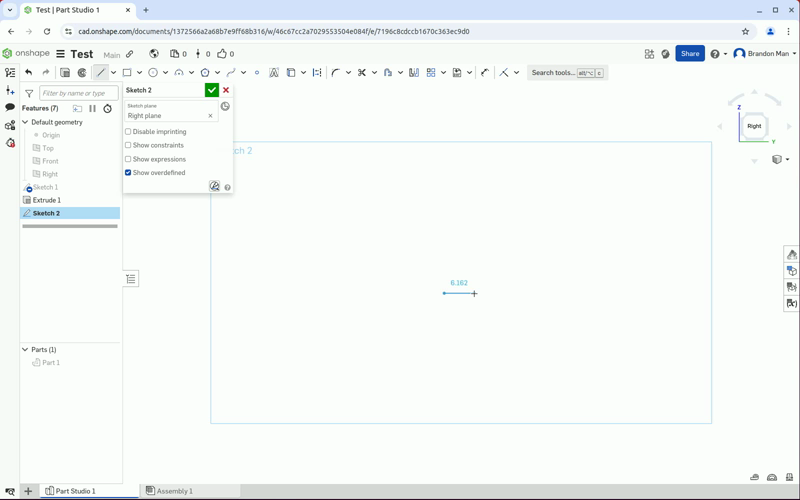
mouse_move(479, 293)
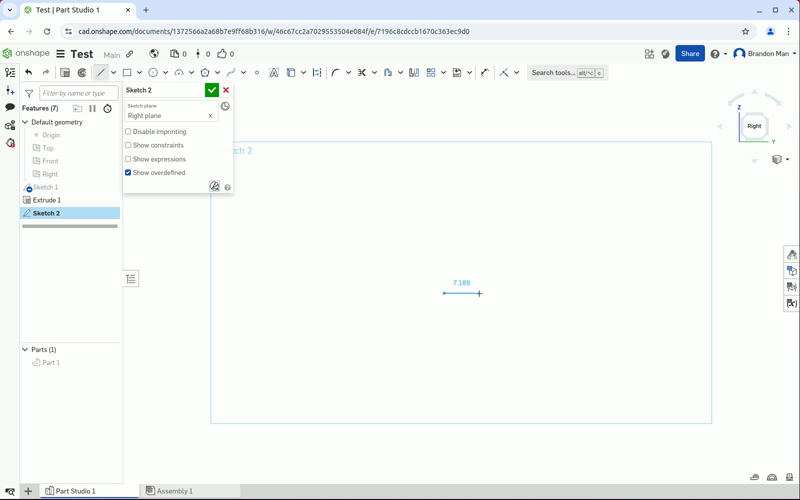
click(479, 293)
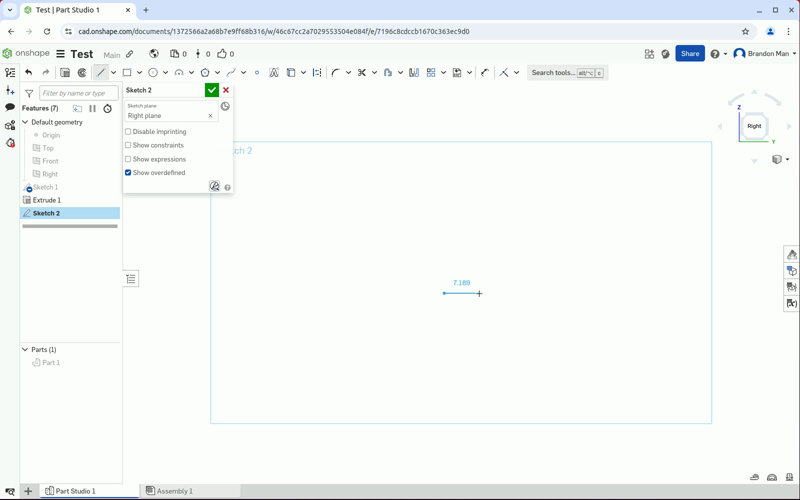
key_up(shift)
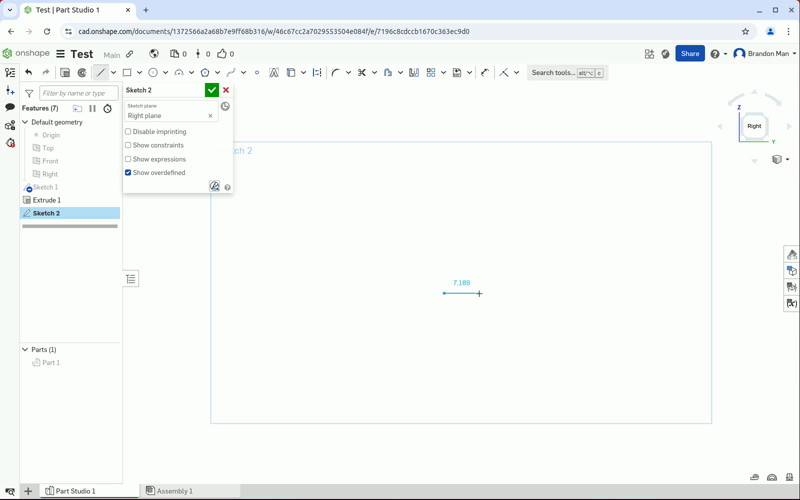
key_down(shift)
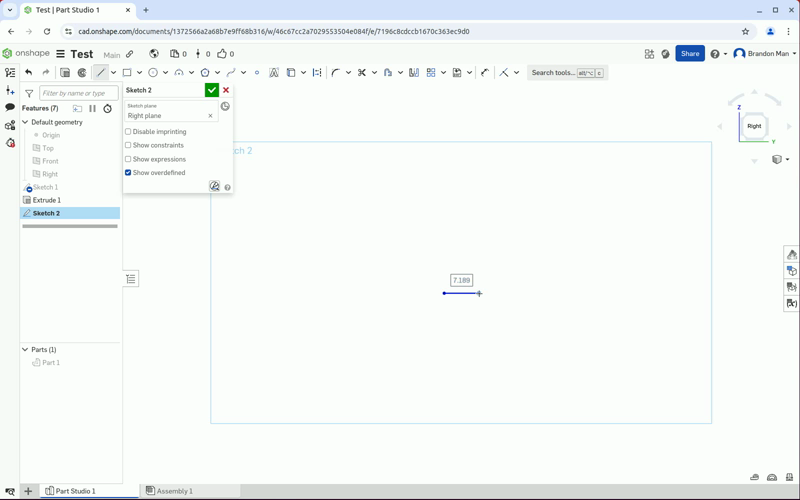
mouse_move(509, 293)
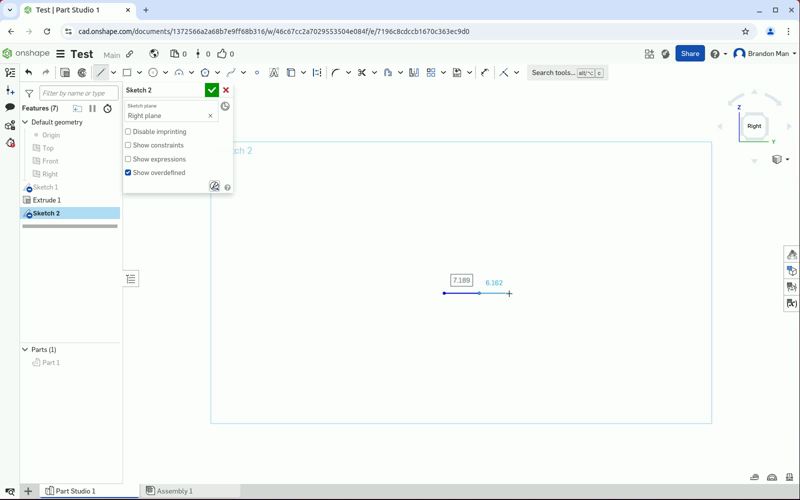
mouse_move(479, 272)
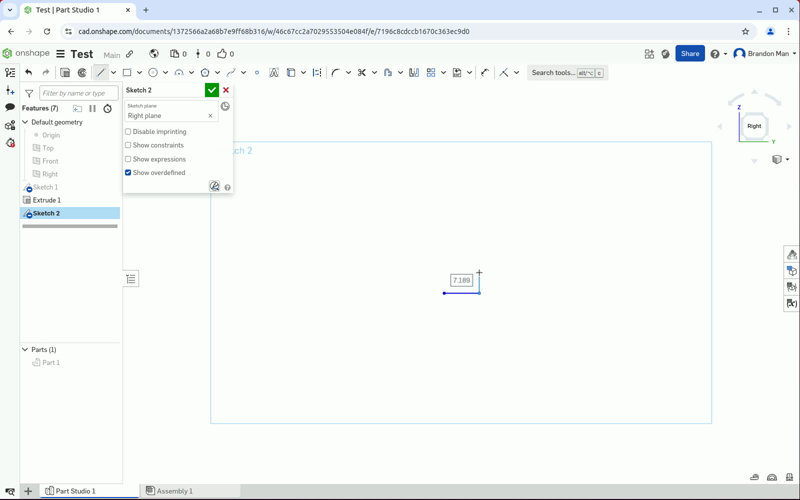
click(479, 272)
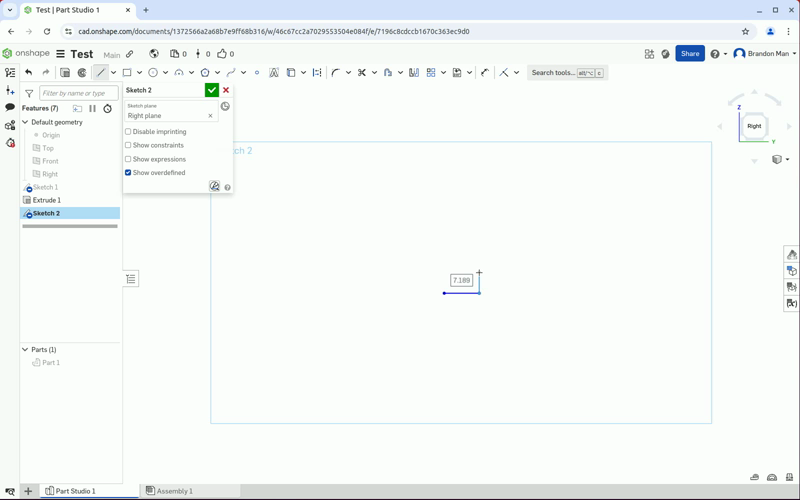
key_up(shift)
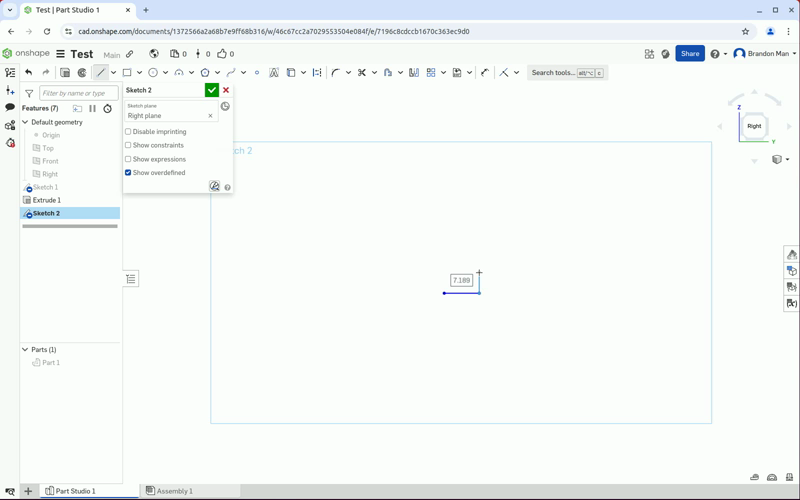
key_down(shift)
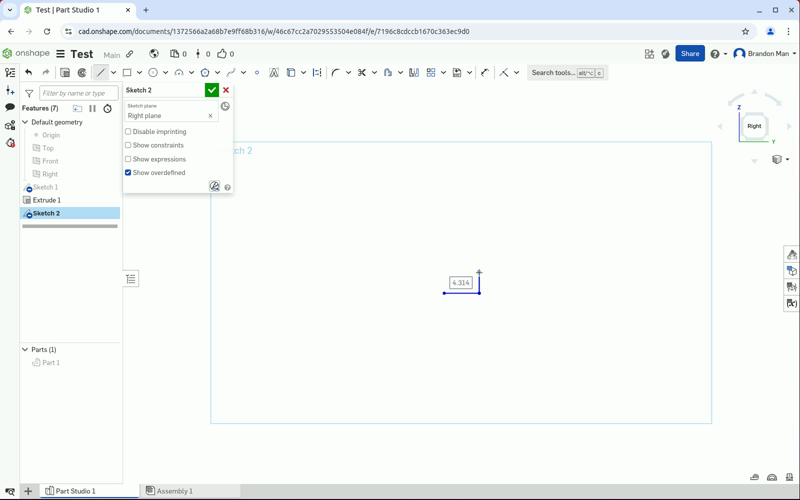
mouse_move(509, 272)
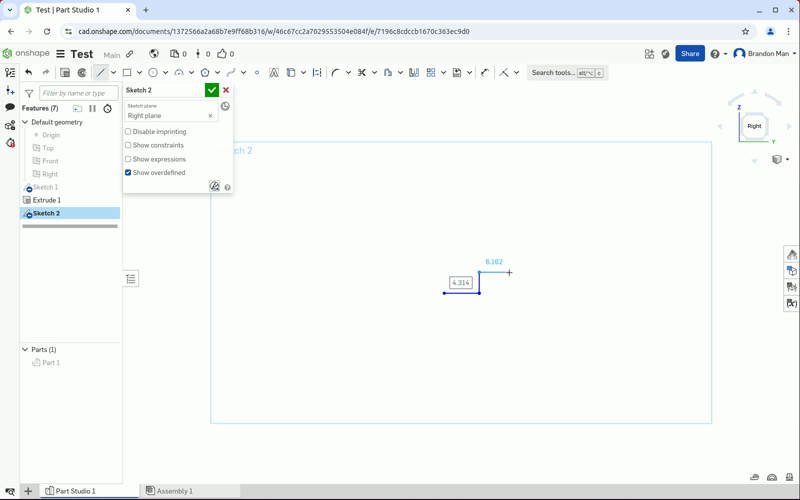
mouse_move(444, 272)
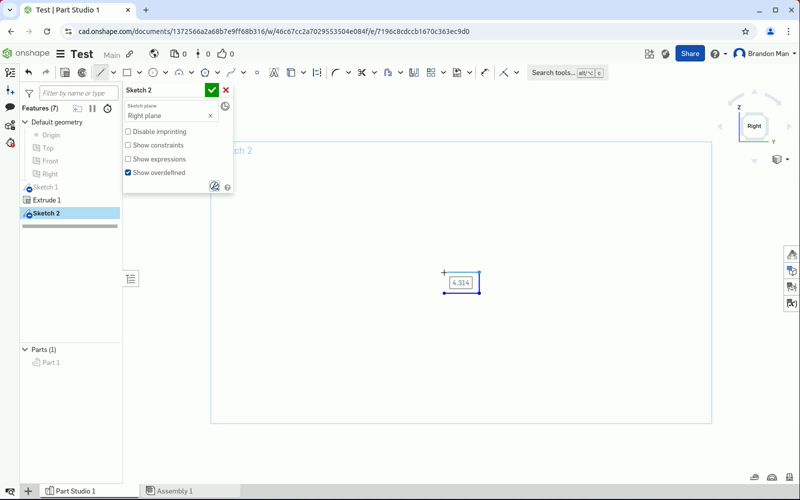
click(444, 272)
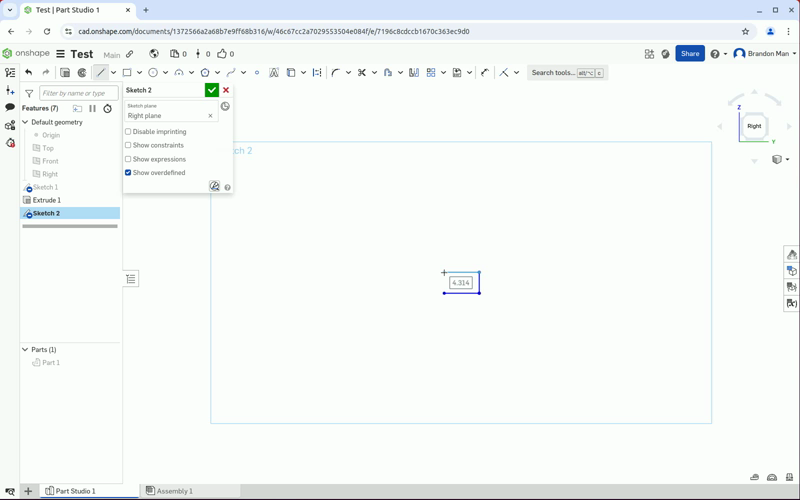
key_up(shift)
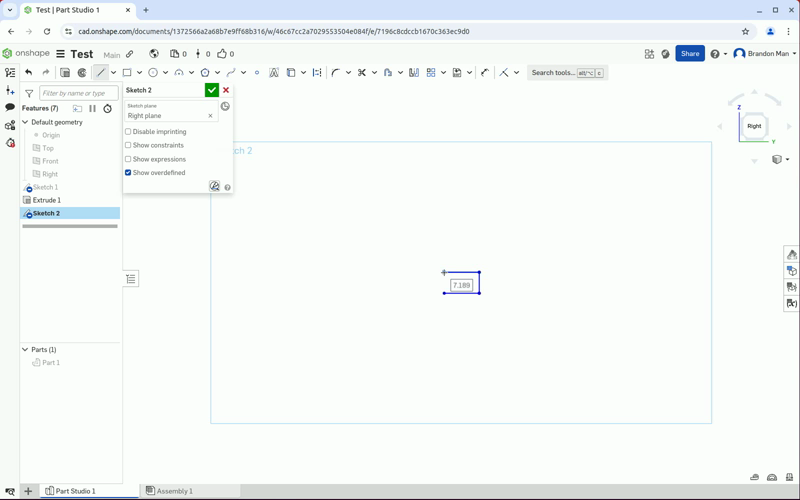
mouse_move(474, 272)
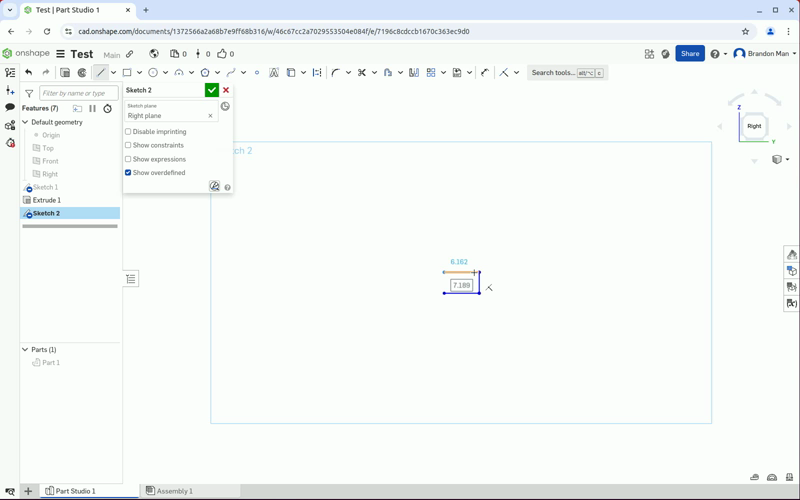
key_down(shift)
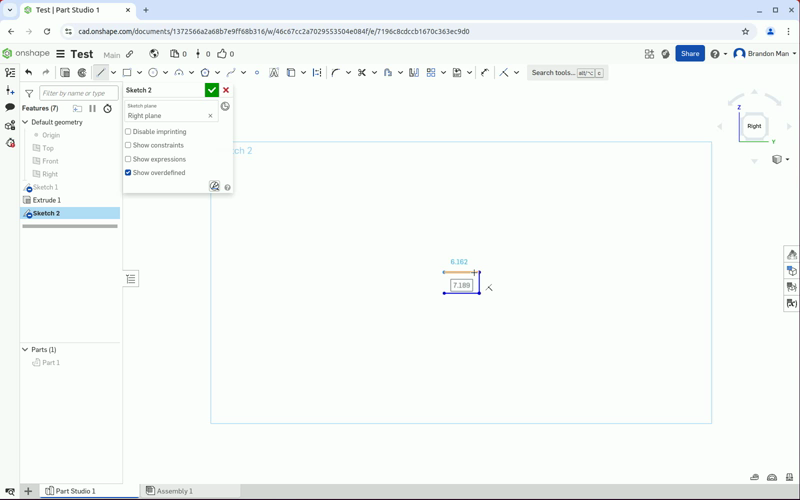
mouse_move(444, 293)
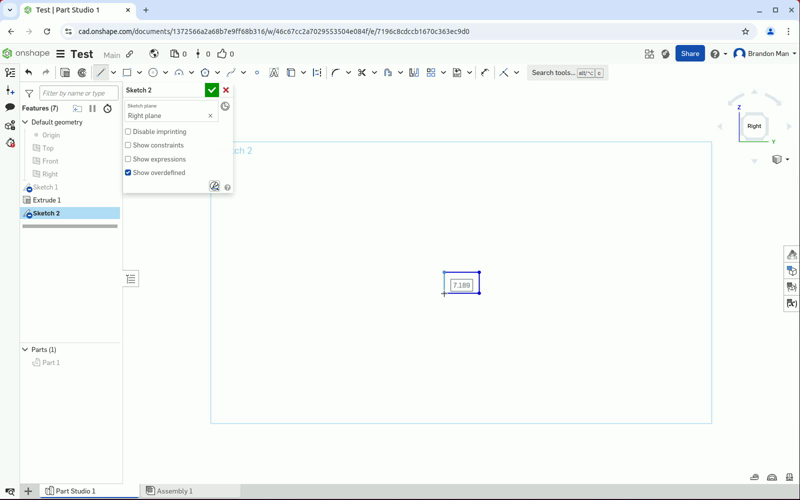
key_up(shift)
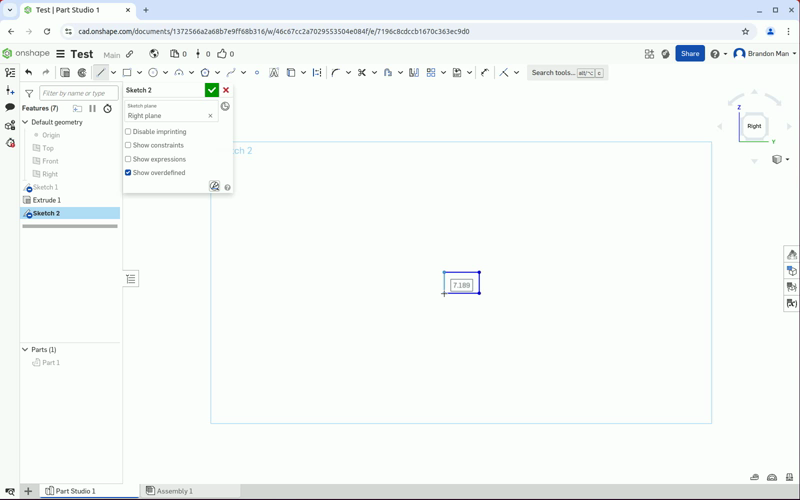
click(444, 293)
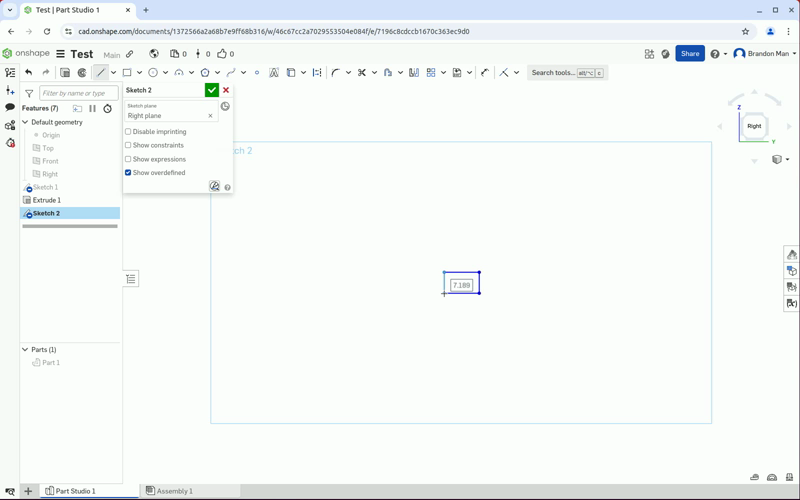
key(esc)
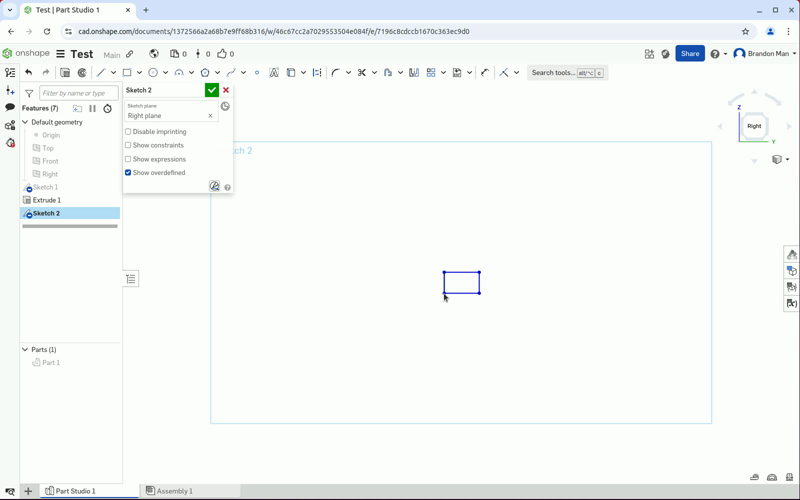
mouse_move(445, 275)
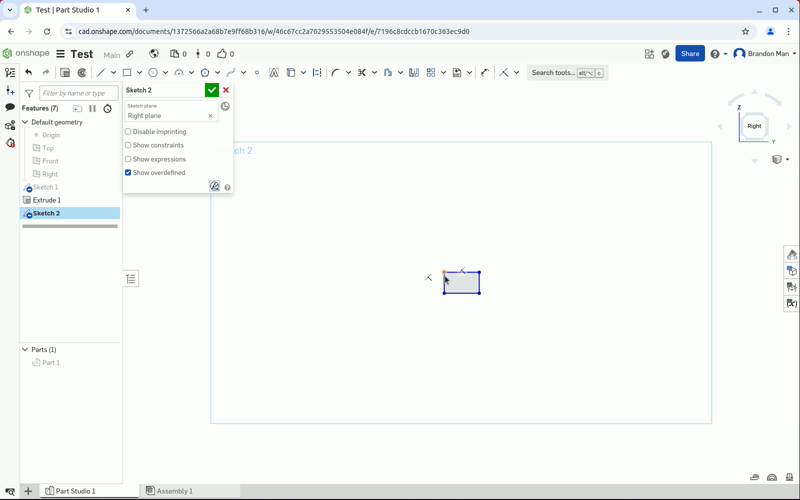
scroll(6)
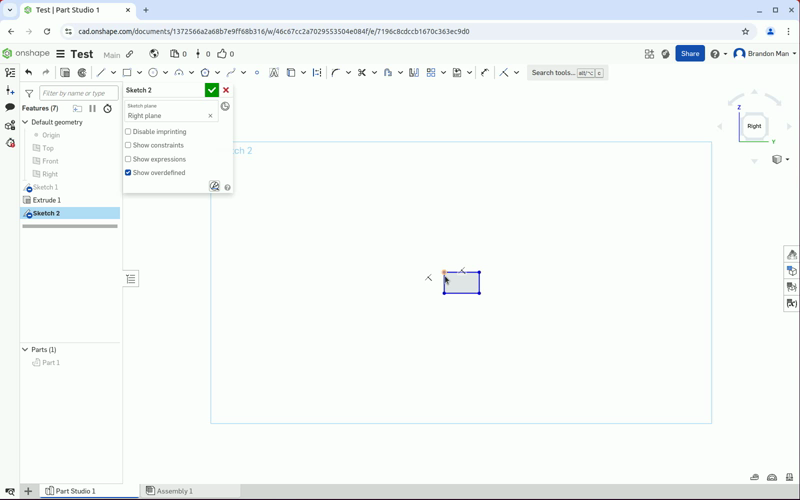
scroll(6)
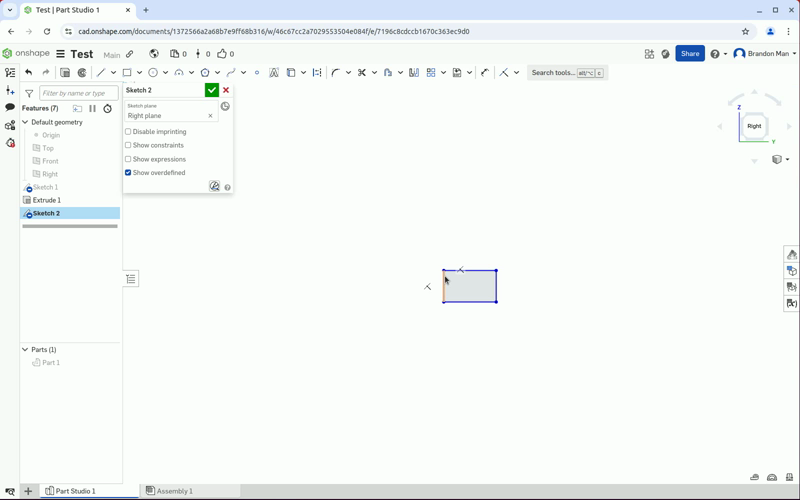
scroll(6)
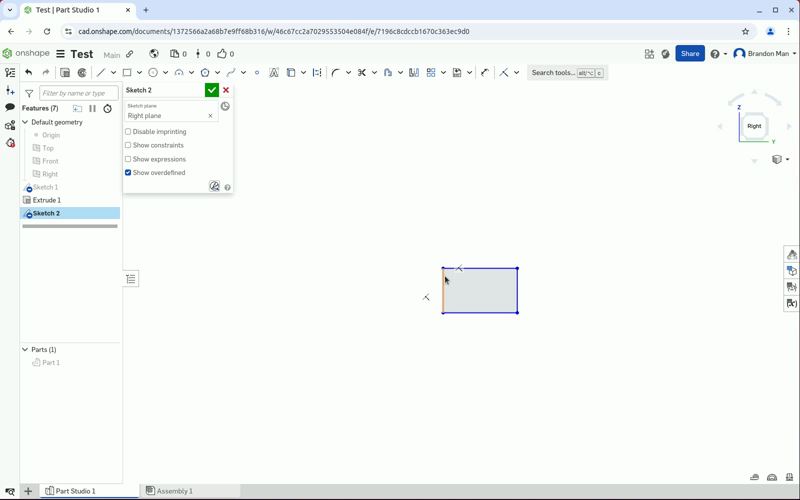
scroll(6)
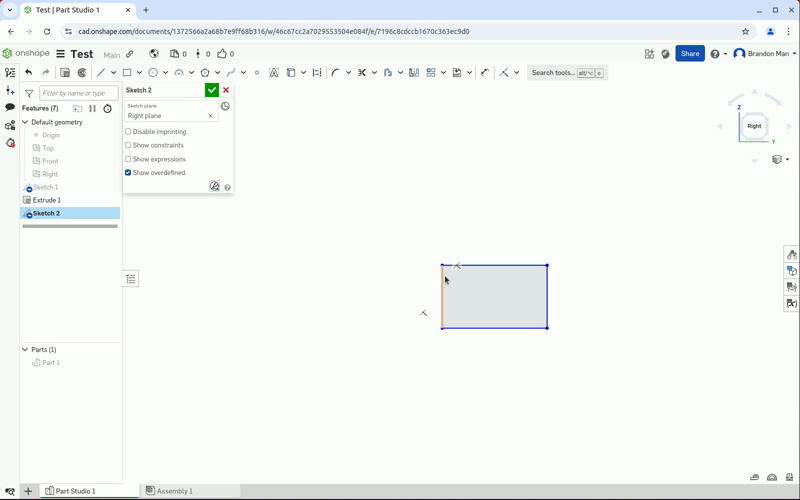
scroll(6)
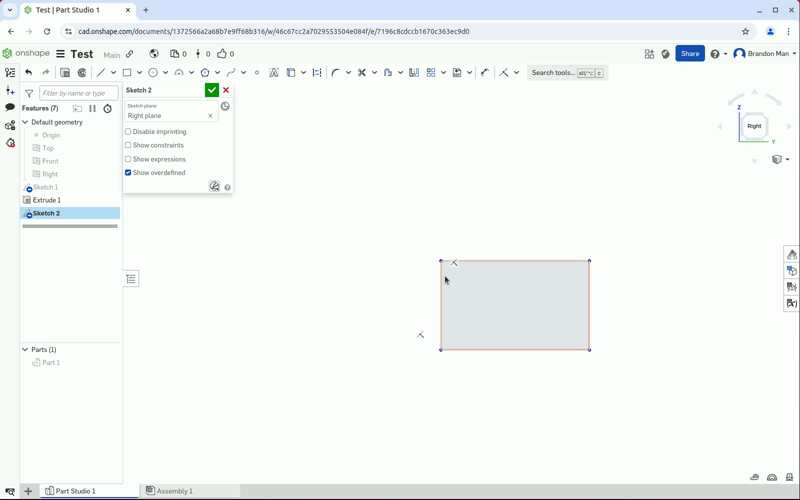
scroll(6)
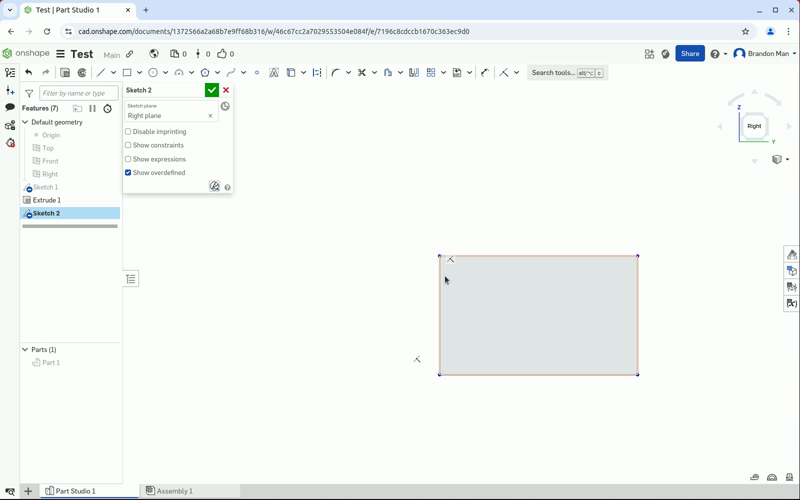
scroll(6)
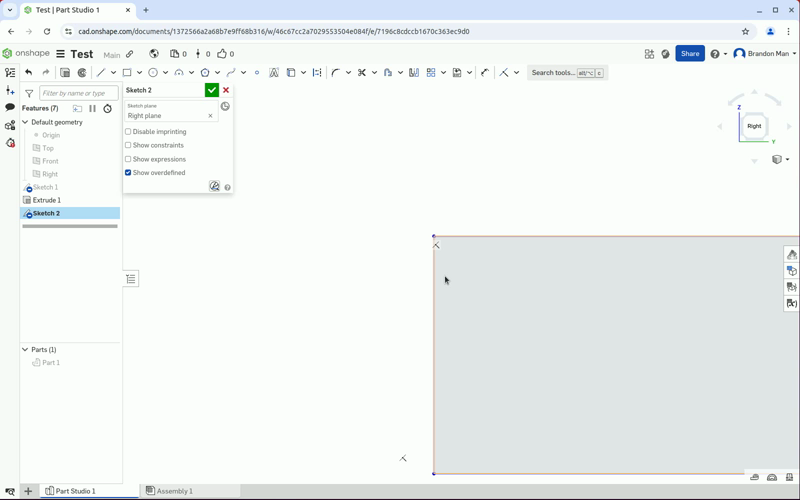
click(445, 275)
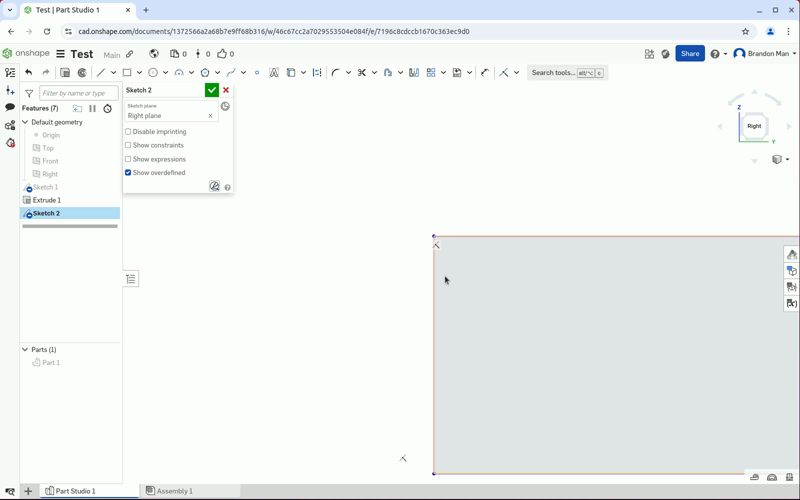
scroll(-6)
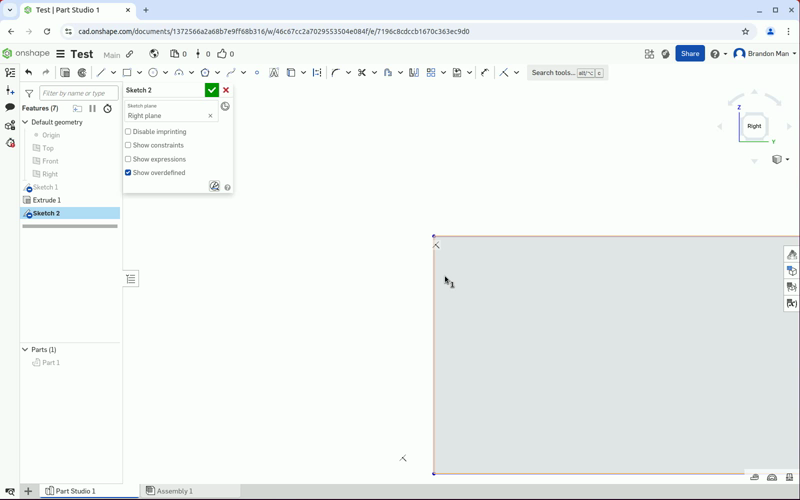
scroll(-6)
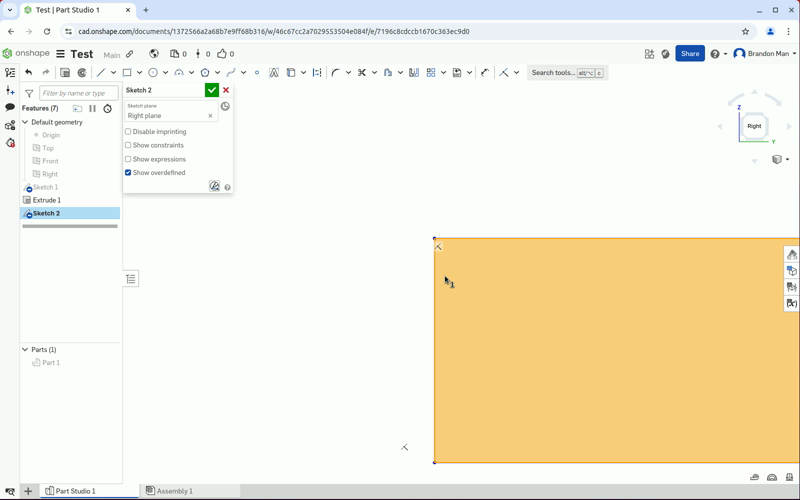
scroll(-6)
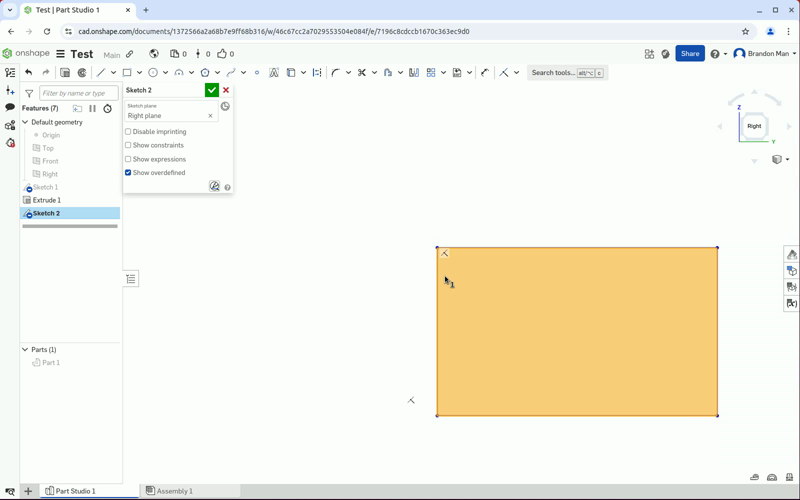
scroll(-6)
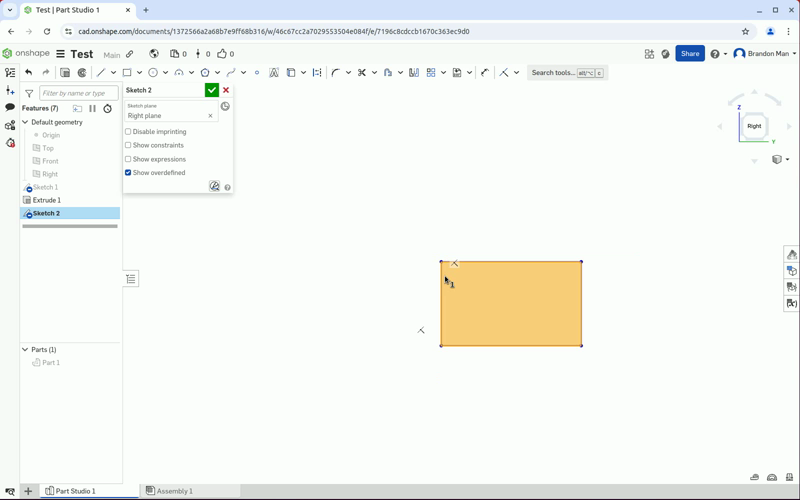
scroll(-6)
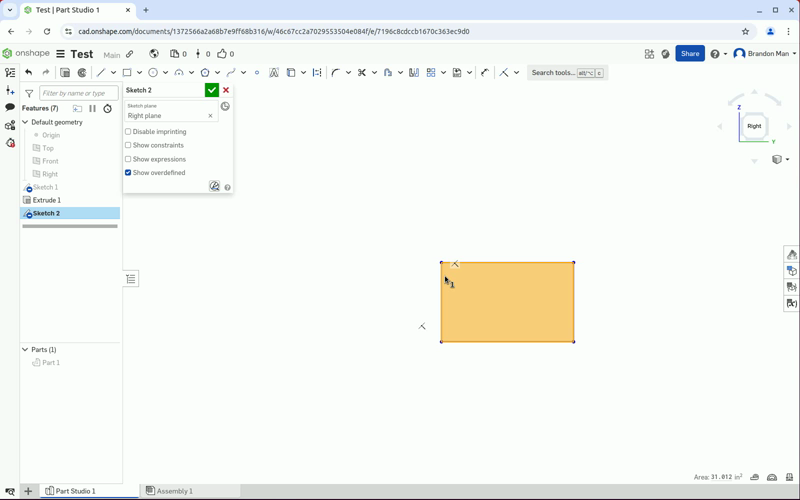
scroll(-6)
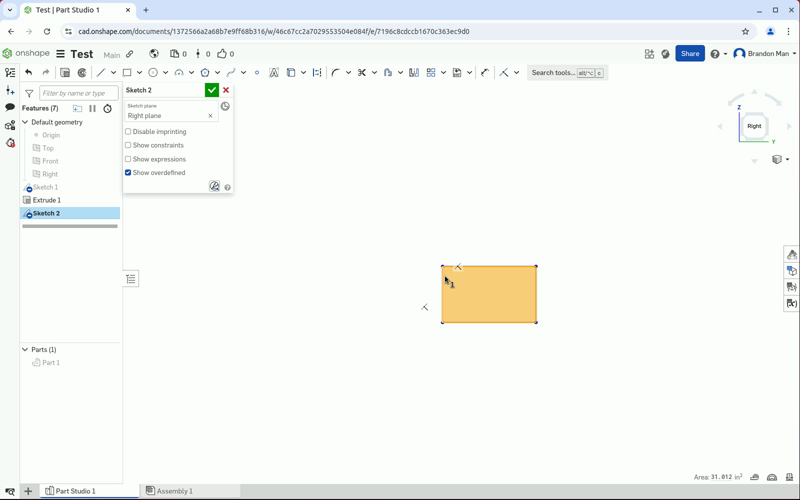
scroll(-6)
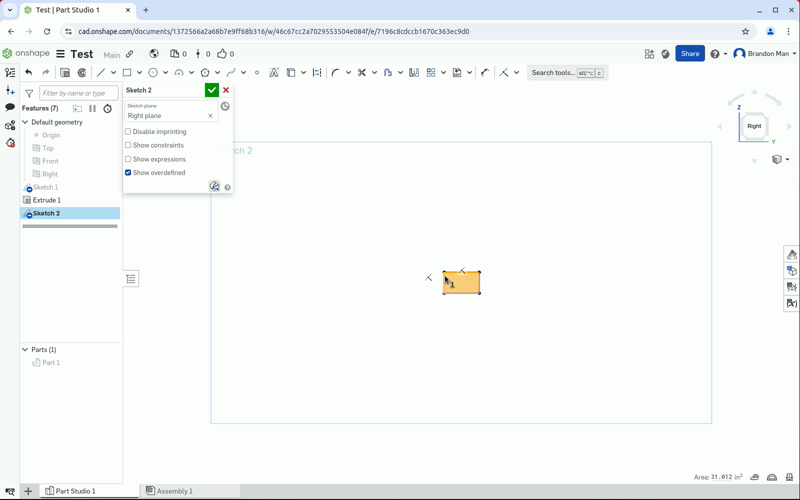
mouse_move(73, 352)
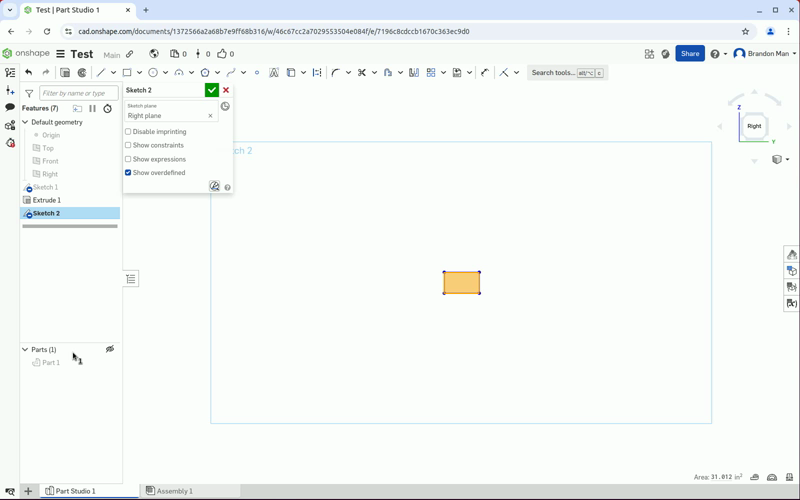
key(shift+y)
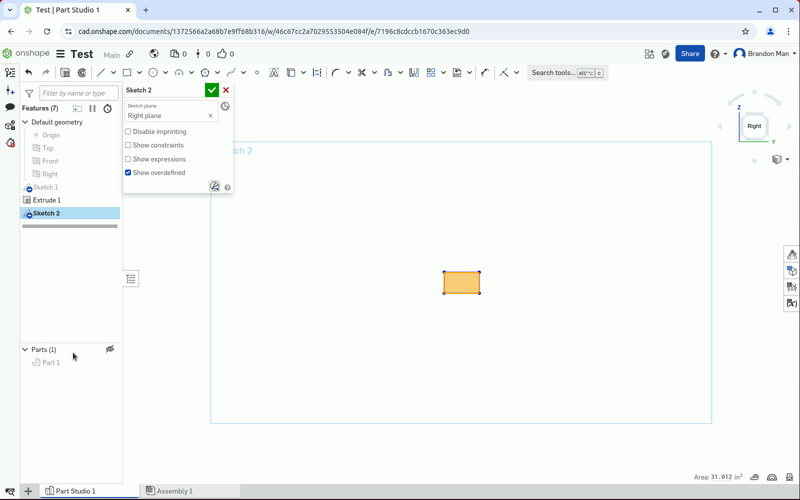
key(shift+e)
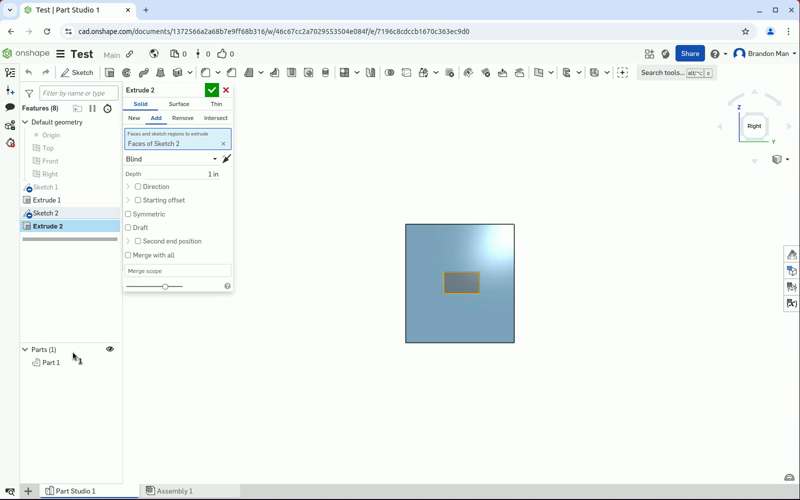
mouse_move(143, 106)
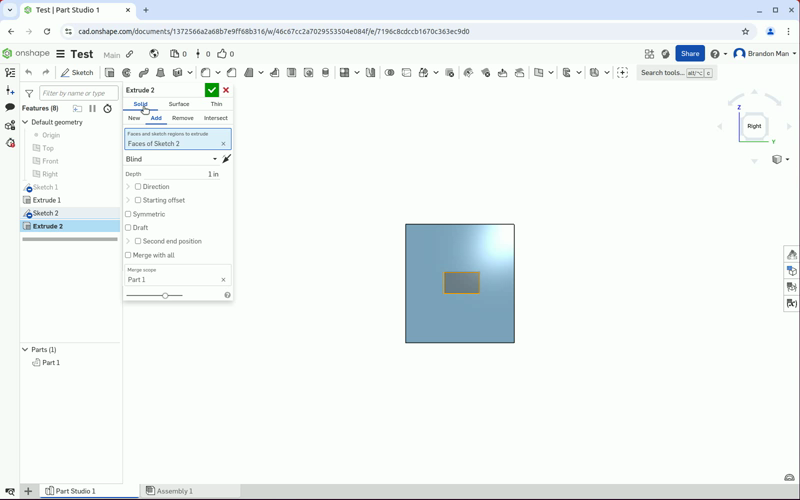
click(143, 106)
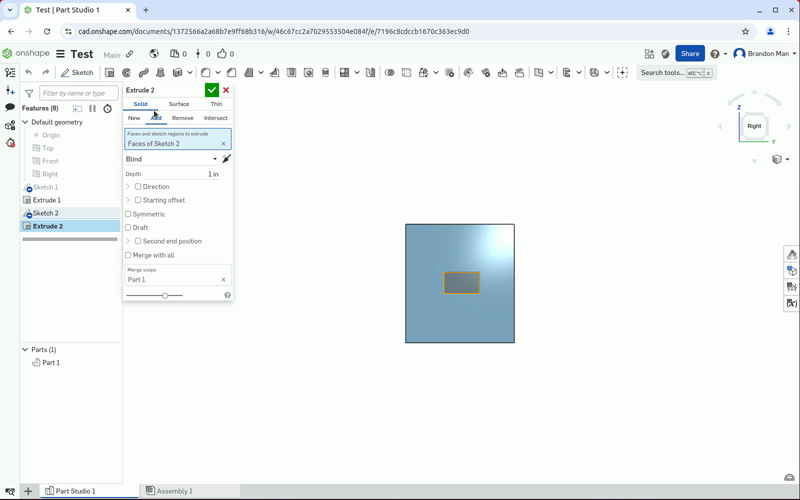
mouse_move(186, 120)
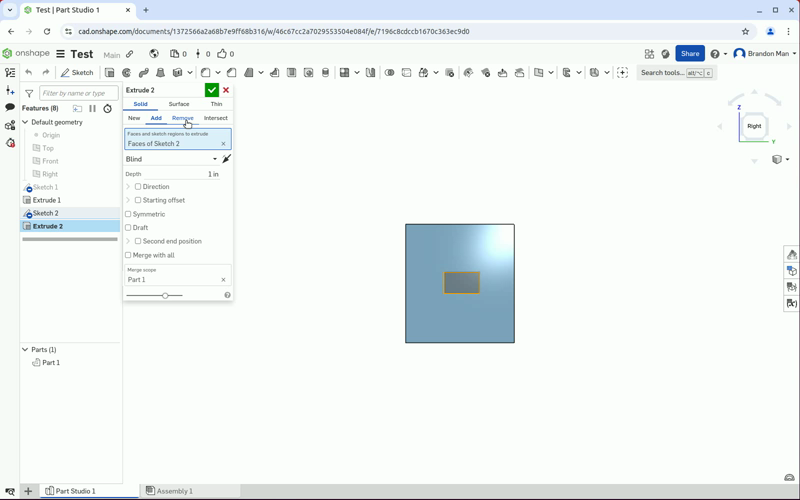
click(186, 120)
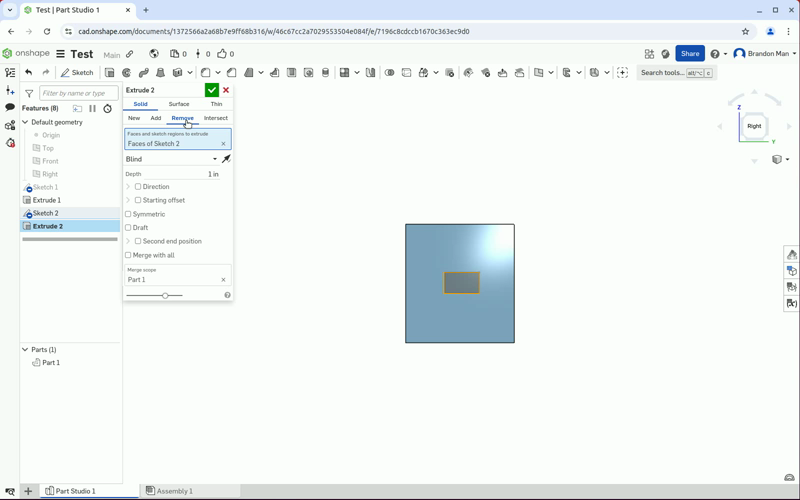
key(tab, 4)
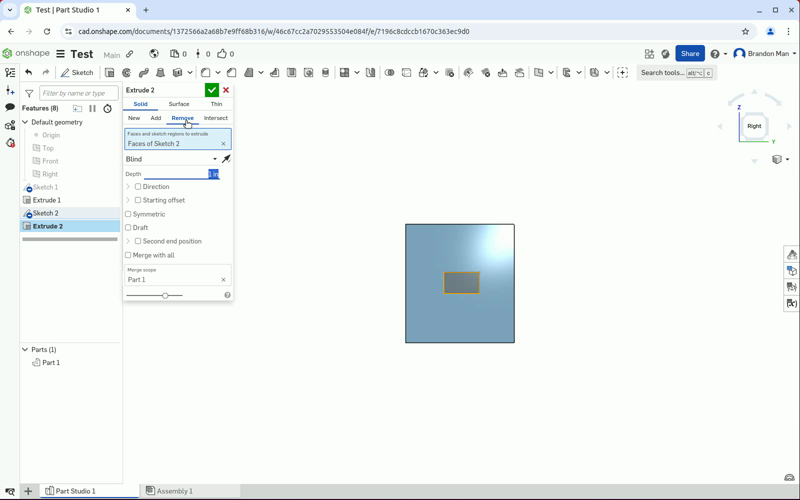
text(15.405)
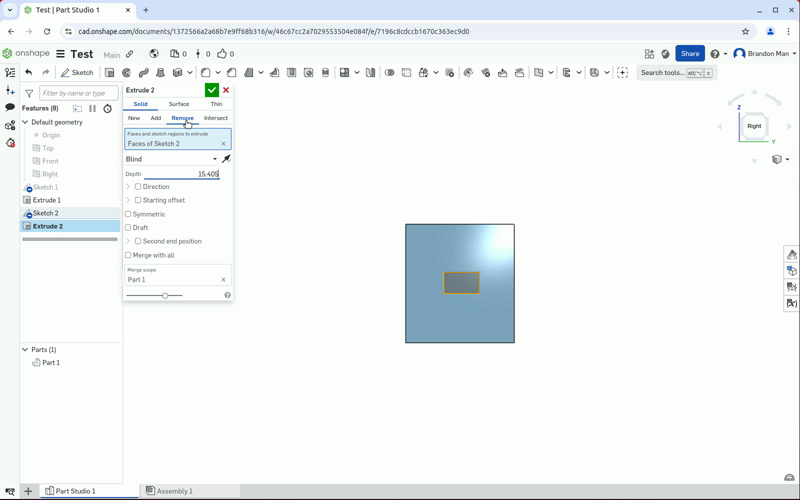
key(tab, 6)
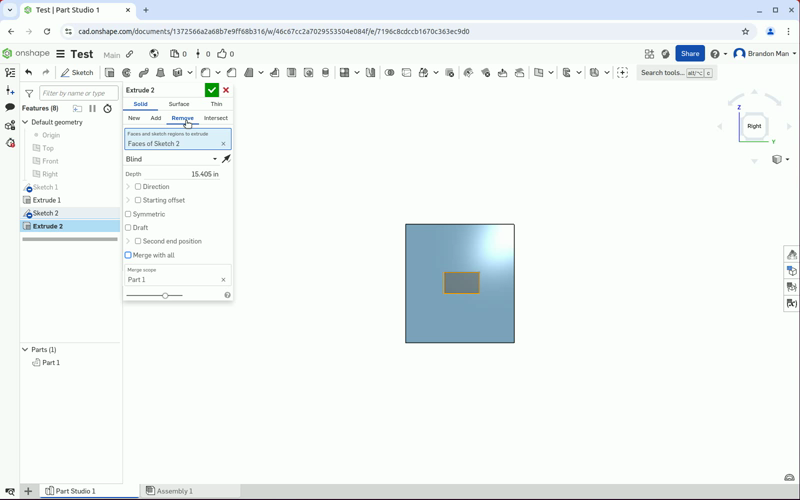
key(space)
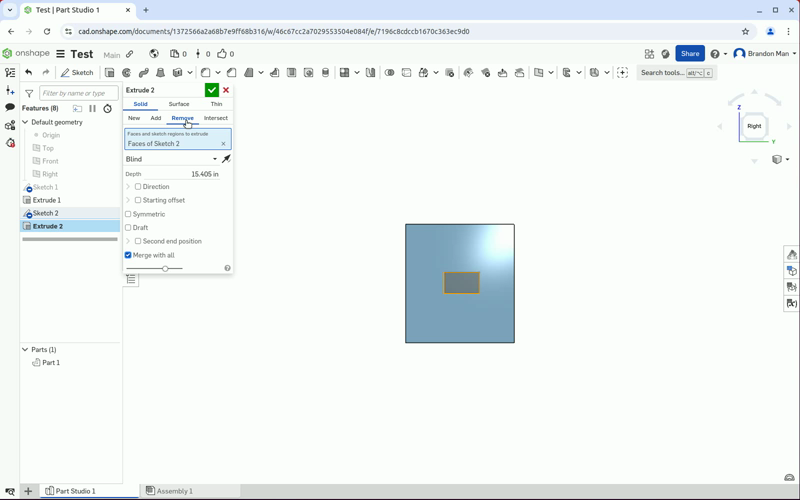
key(enter)
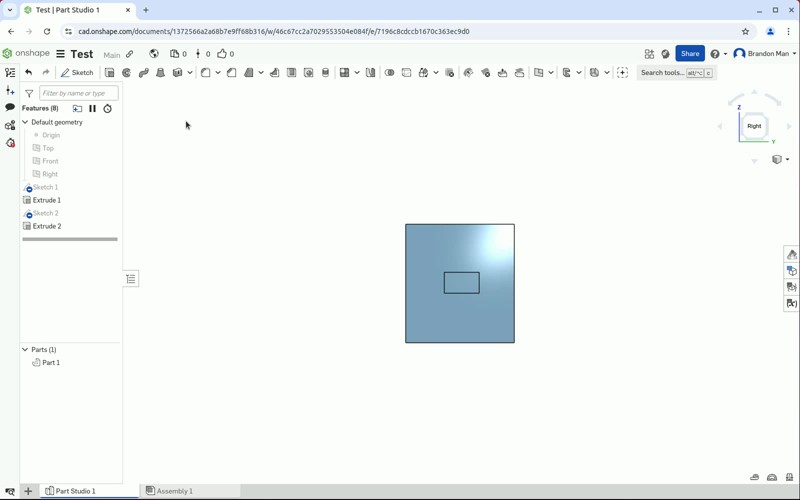
key(shift+h)
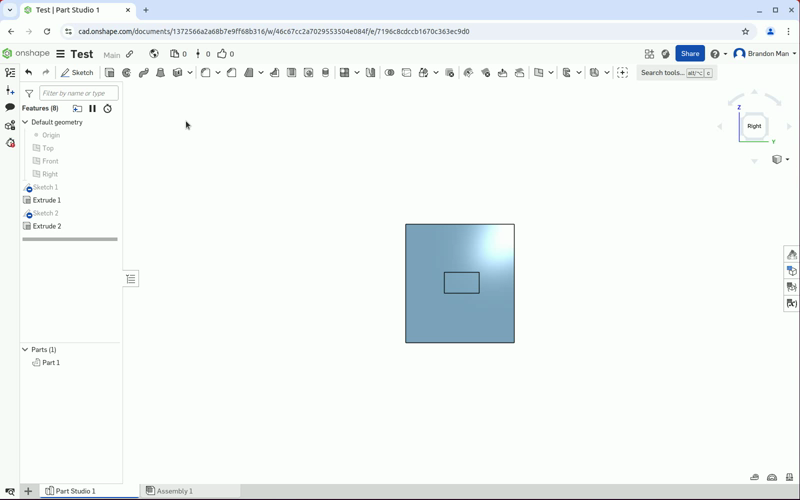
key(shift+h)
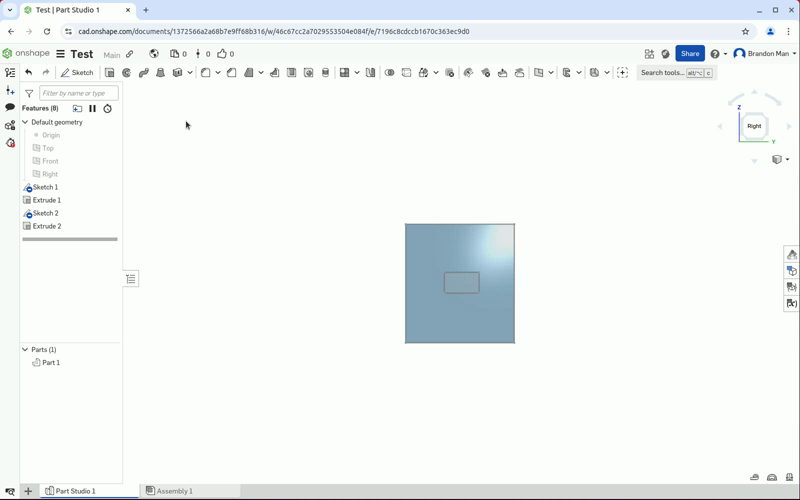
key(shift+7)
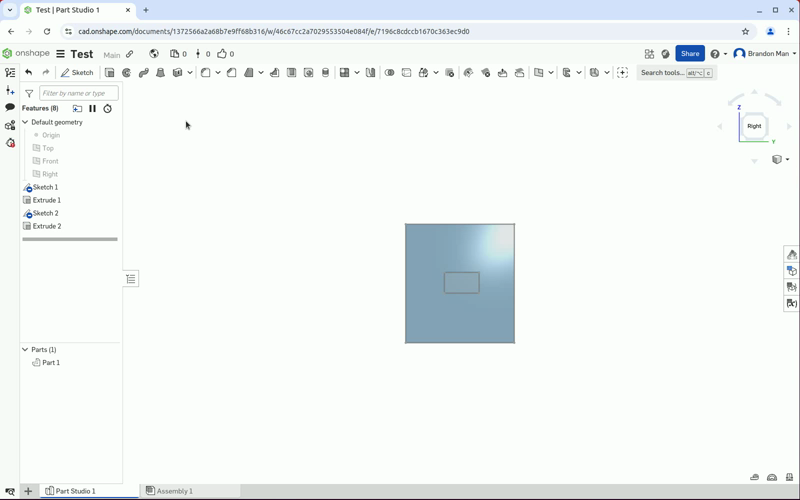
key(right, 2)
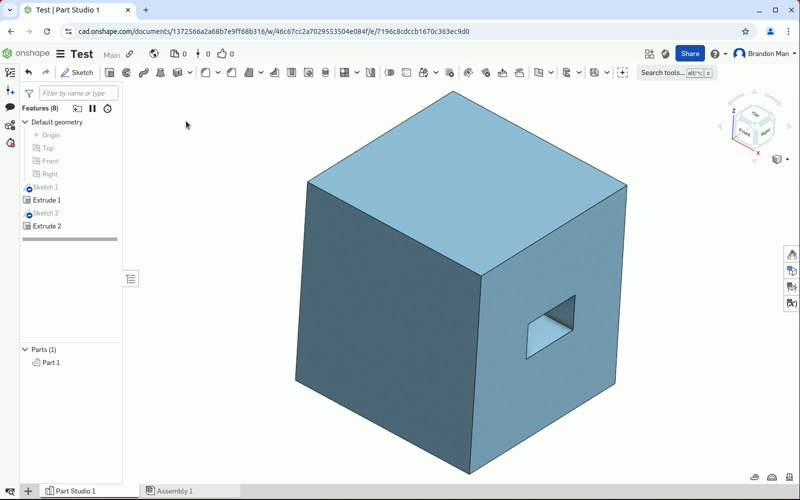
key(down, 2)
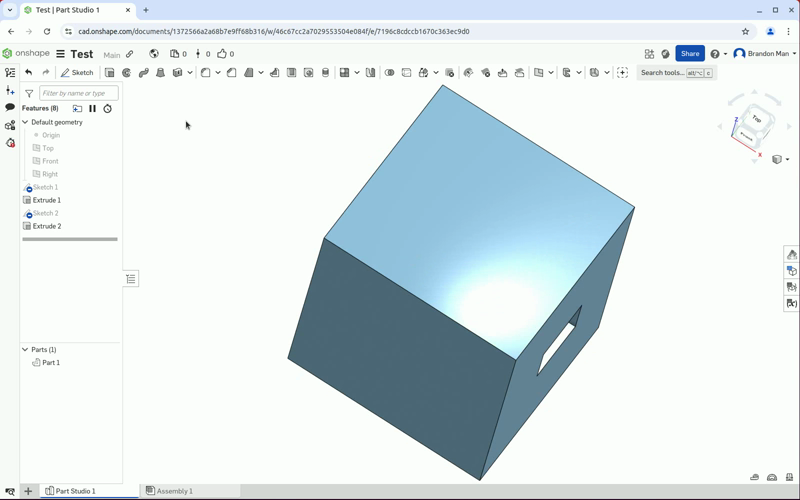
key(up, 2)
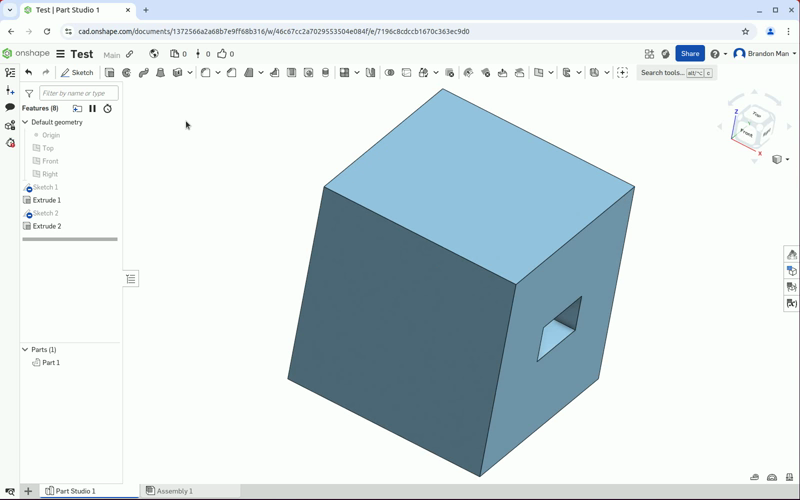
key(left, 2)
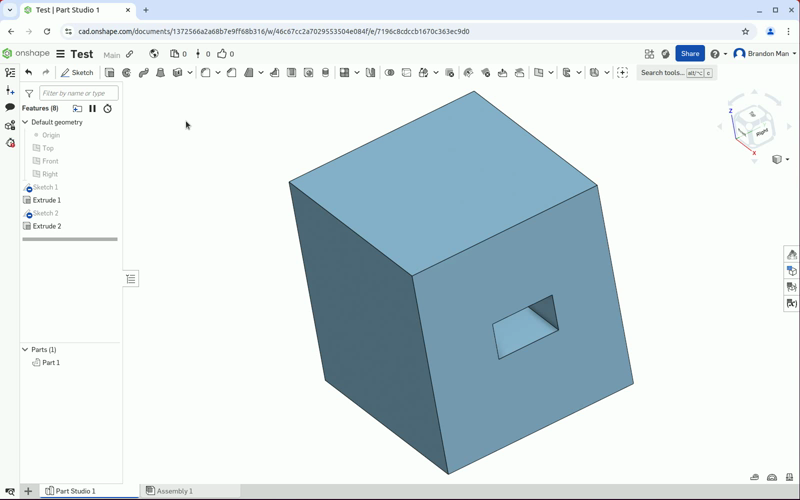
mouse_move(73, 189)
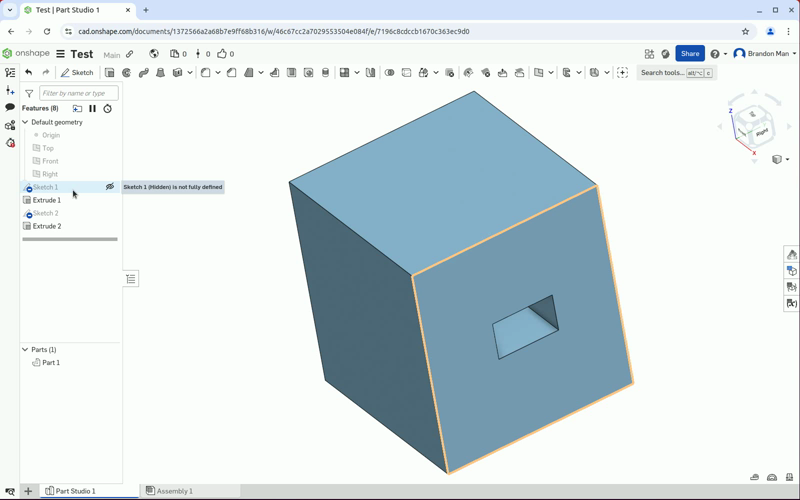
click(73, 189)